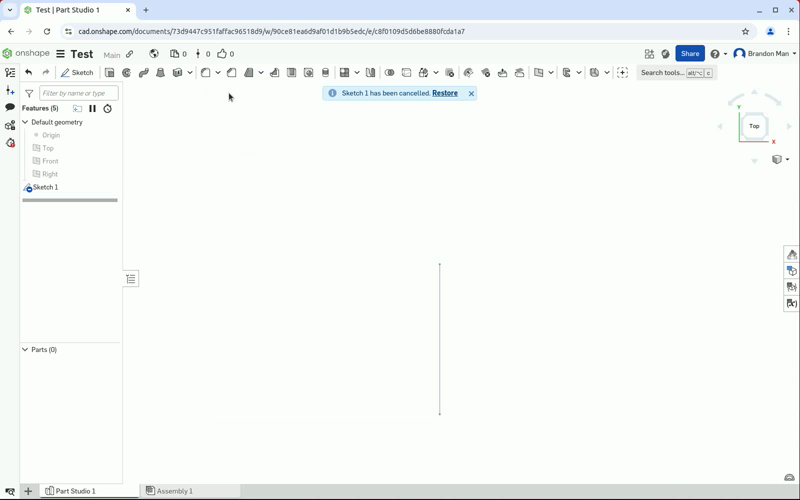
key(shift+h)
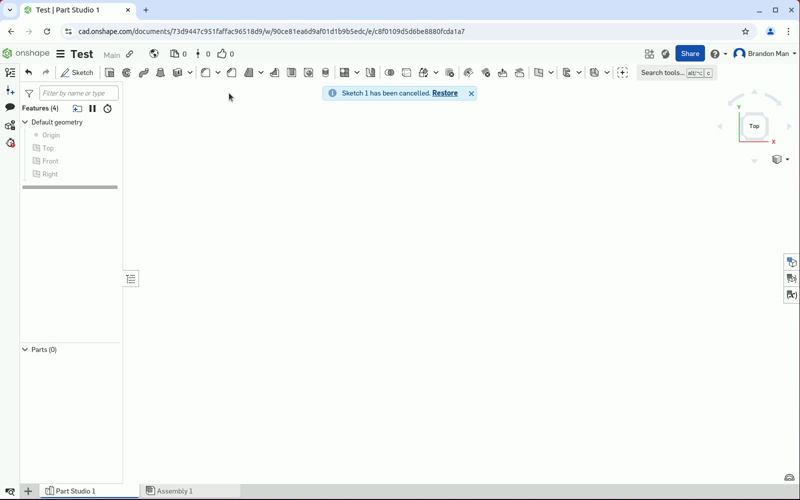
mouse_move(73, 352)
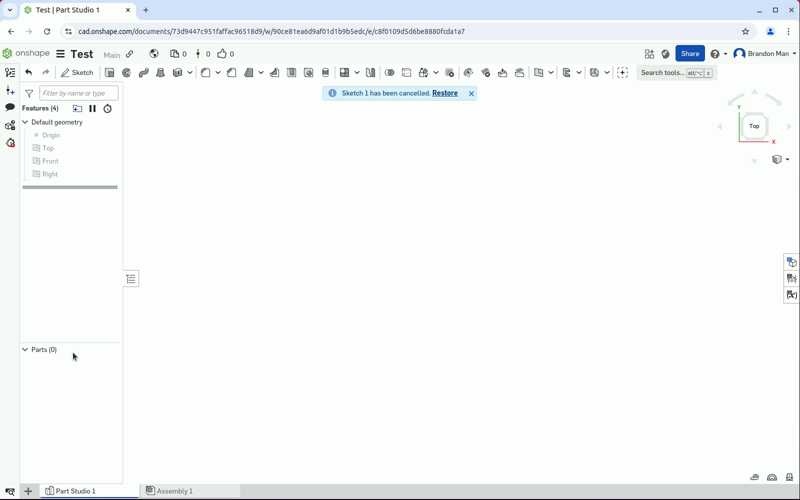
key(y)
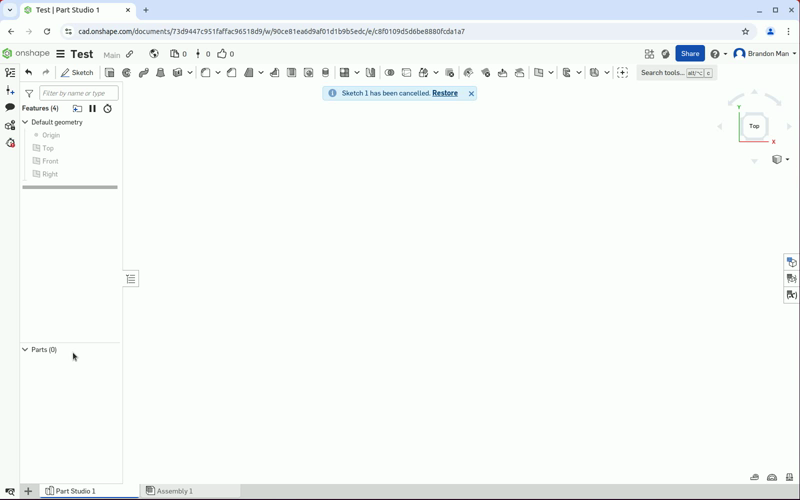
key(shift+p)
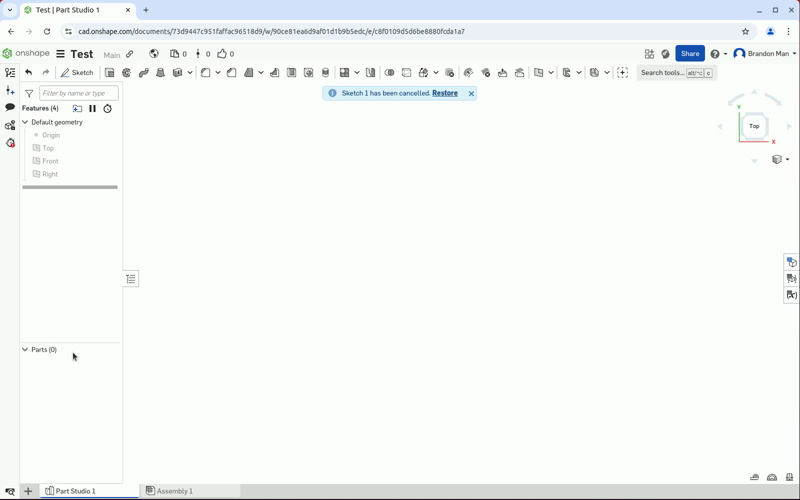
key(space)
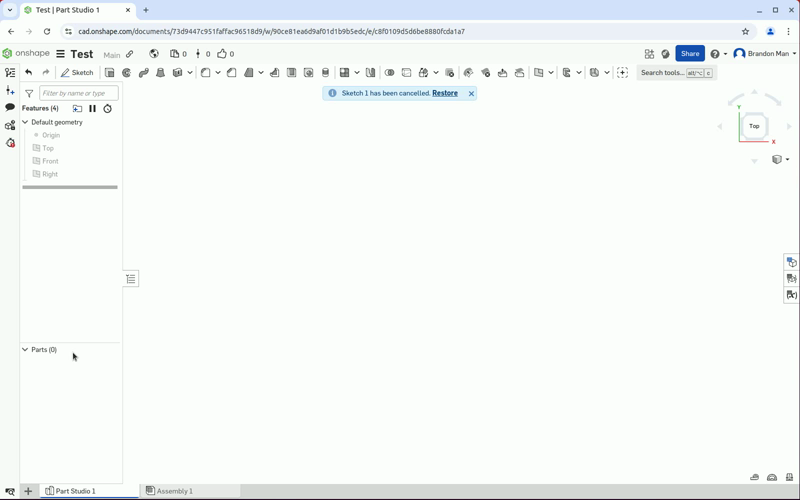
key_down(shift)
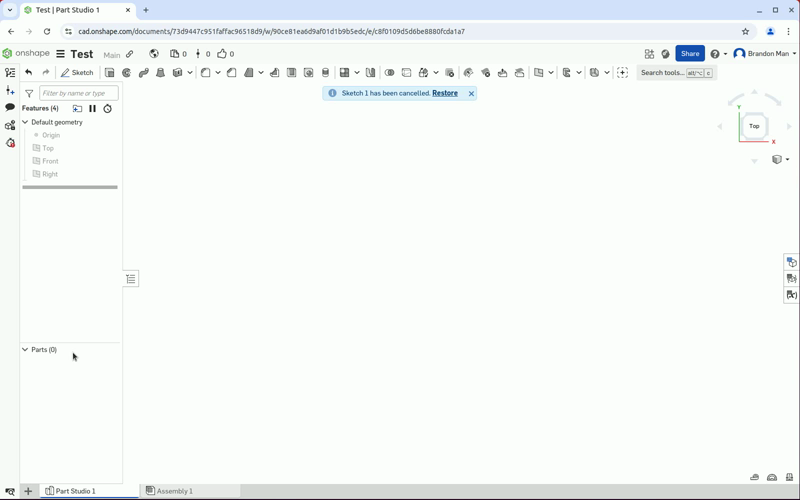
key(up)
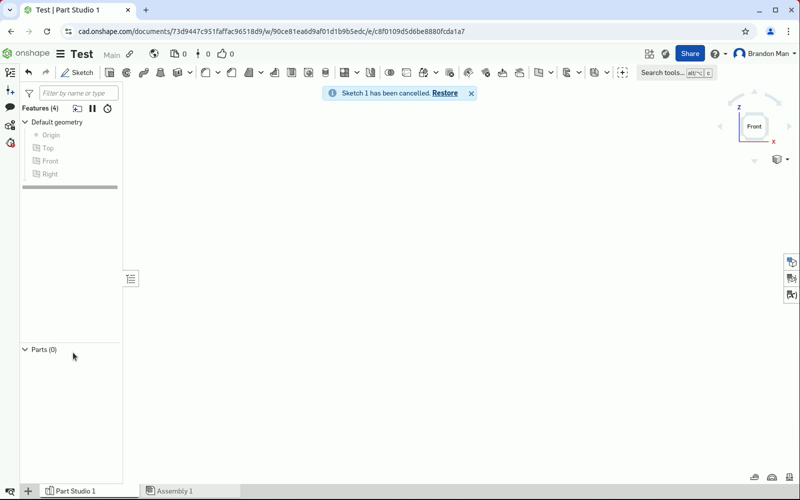
key_up(shift)
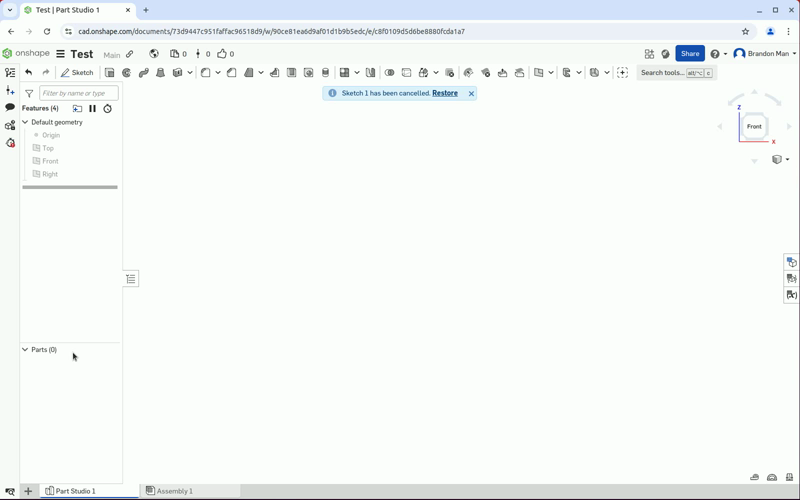
mouse_move(73, 352)
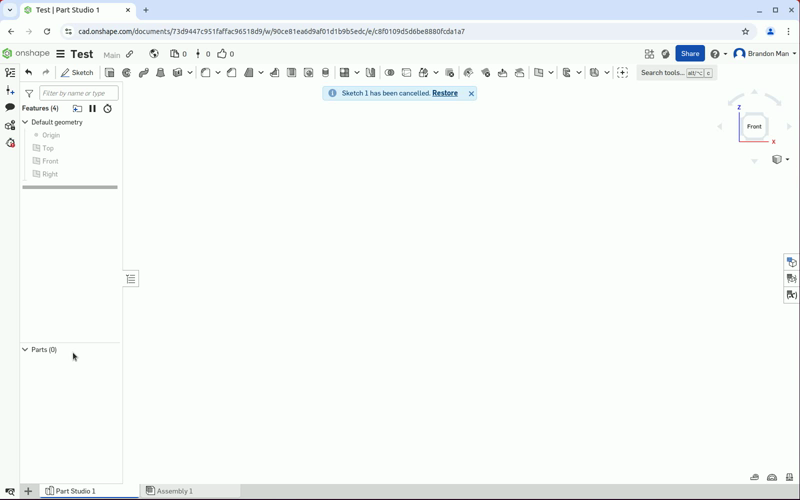
key(shift+y)
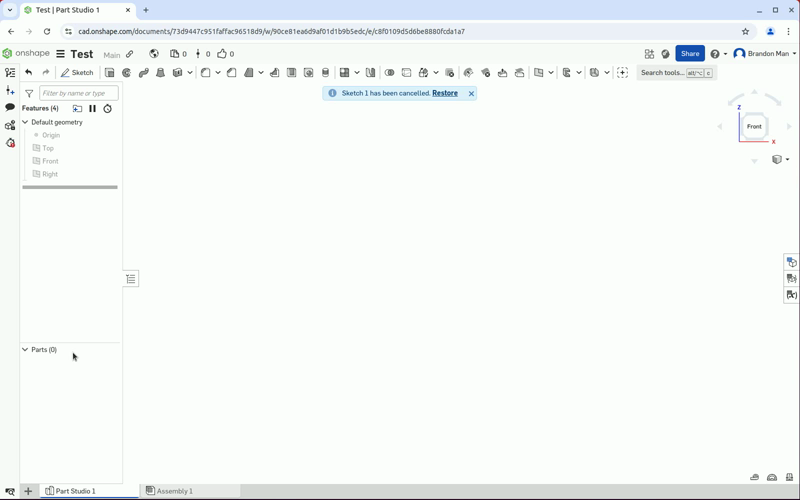
key(shift+s)
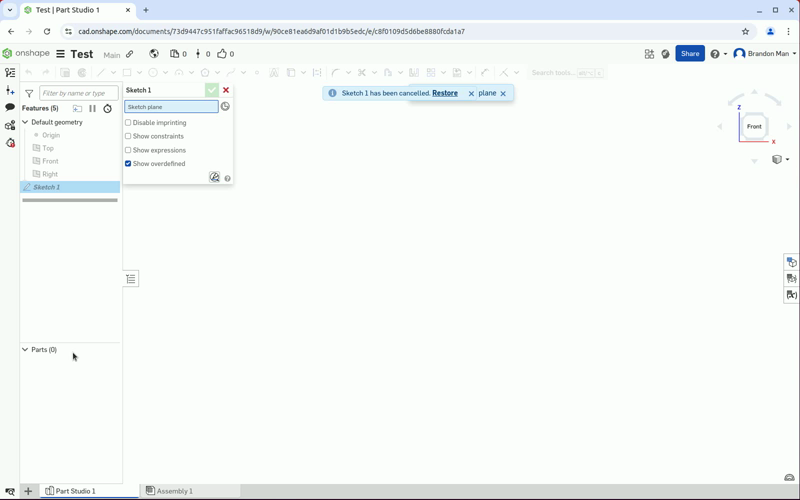
mouse_move(73, 163)
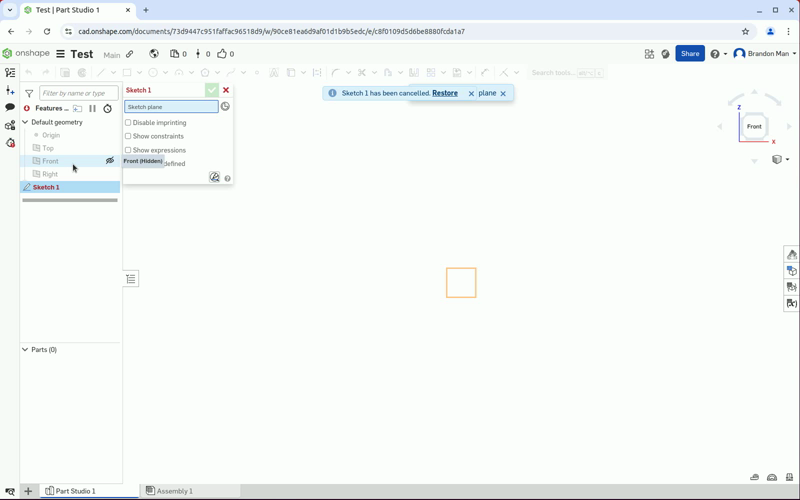
click(73, 163)
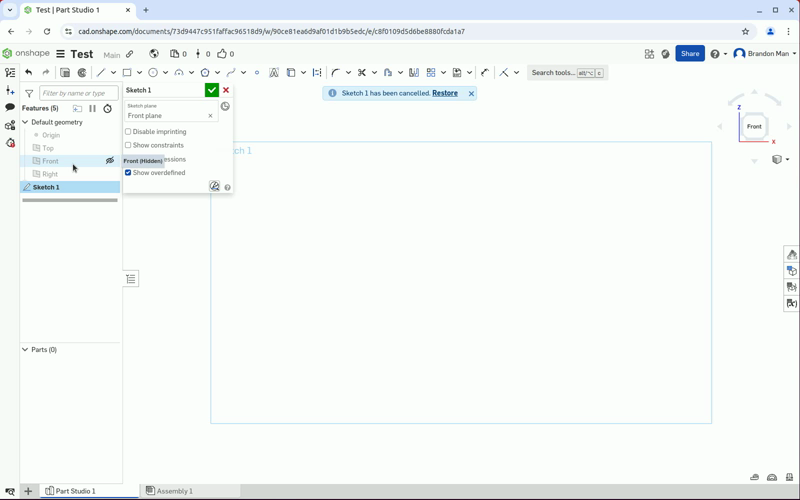
mouse_move(73, 352)
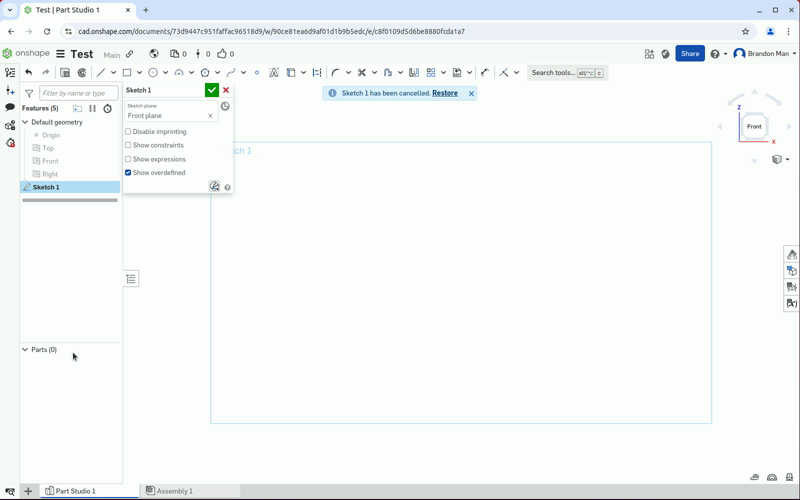
key(y)
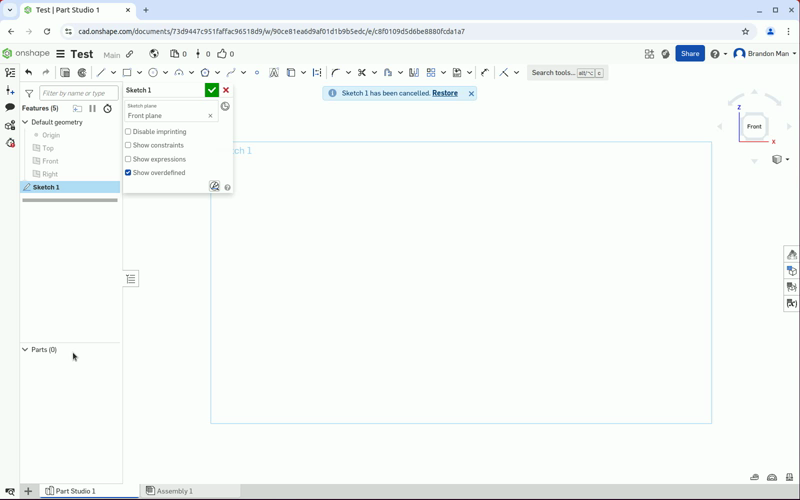
key(l)
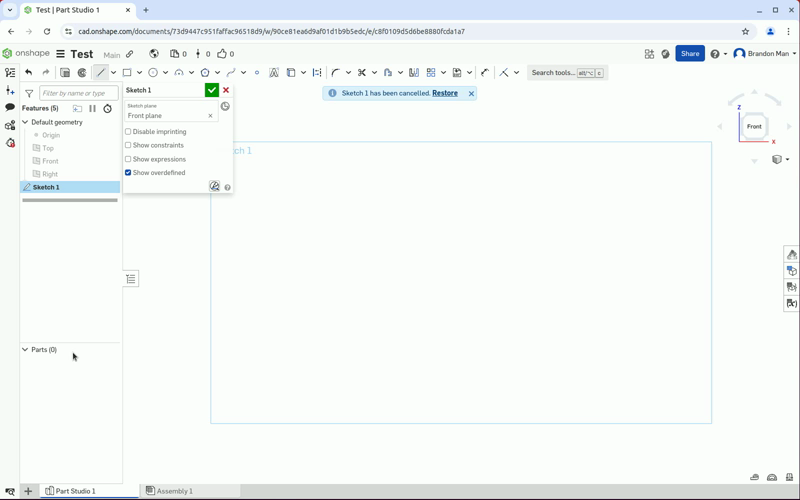
key_down(shift)
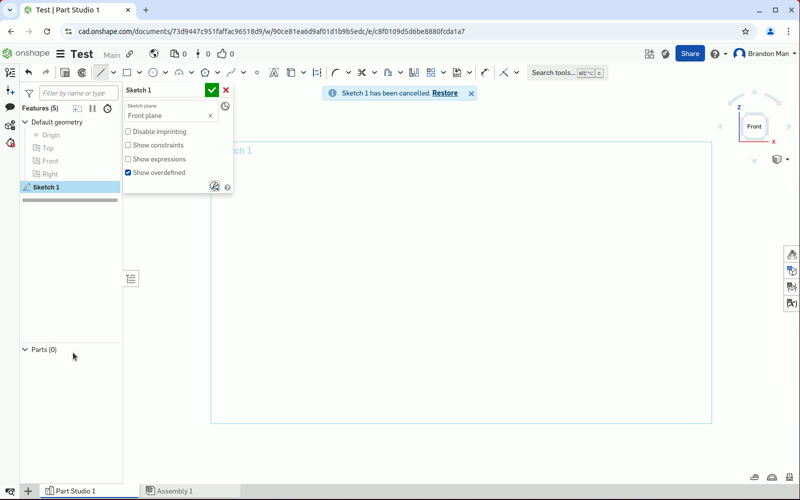
mouse_move(460, 282)
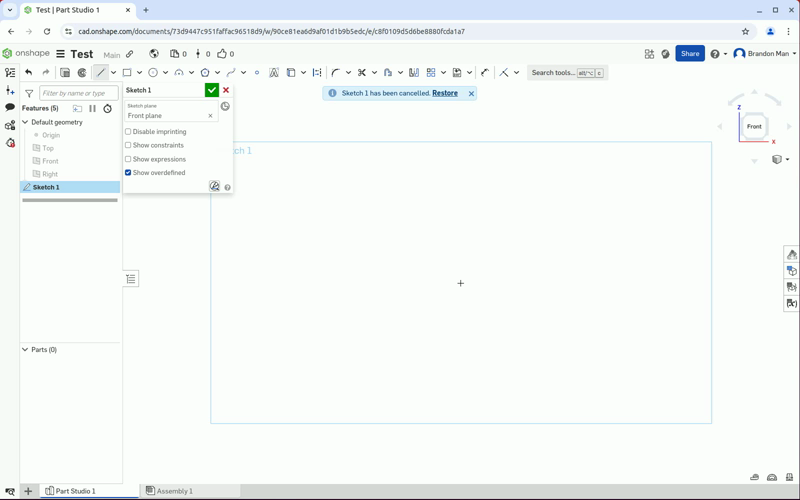
click(460, 282)
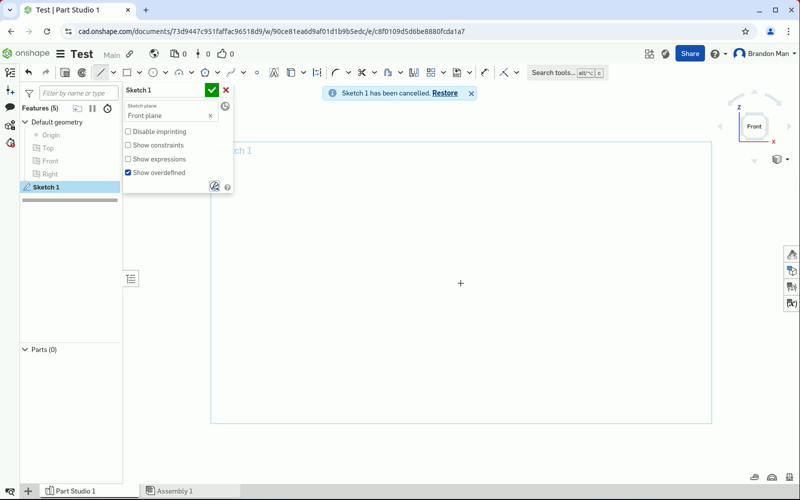
key_up(shift)
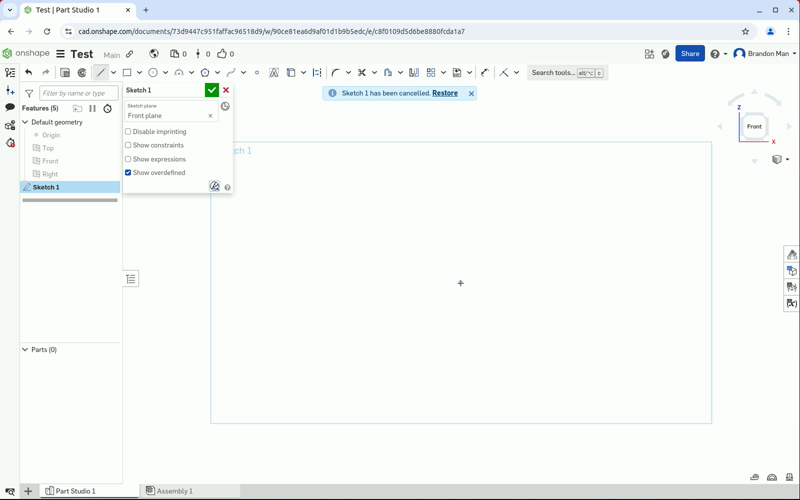
key_down(shift)
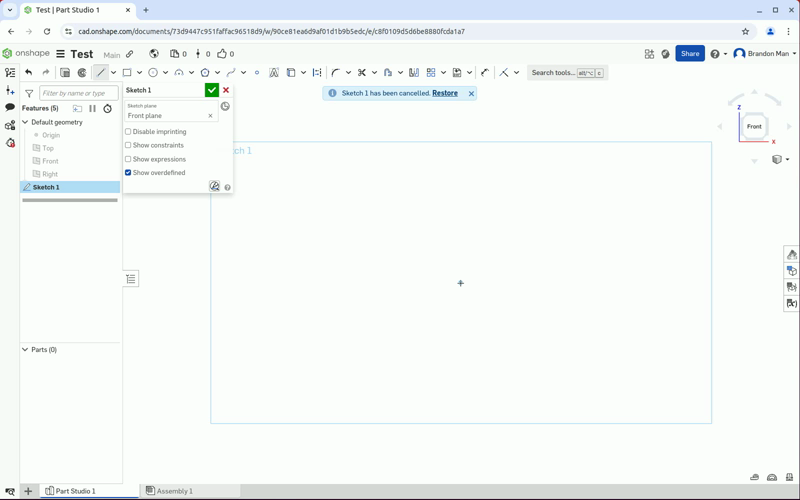
mouse_move(573, 282)
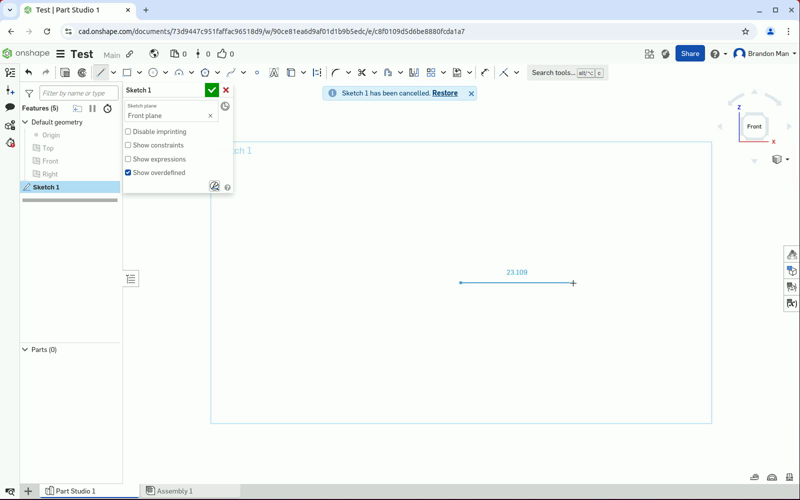
click(573, 282)
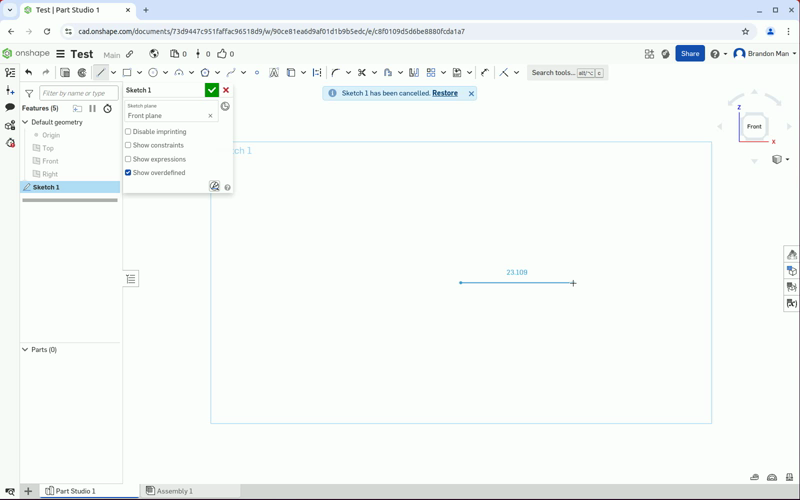
key_up(shift)
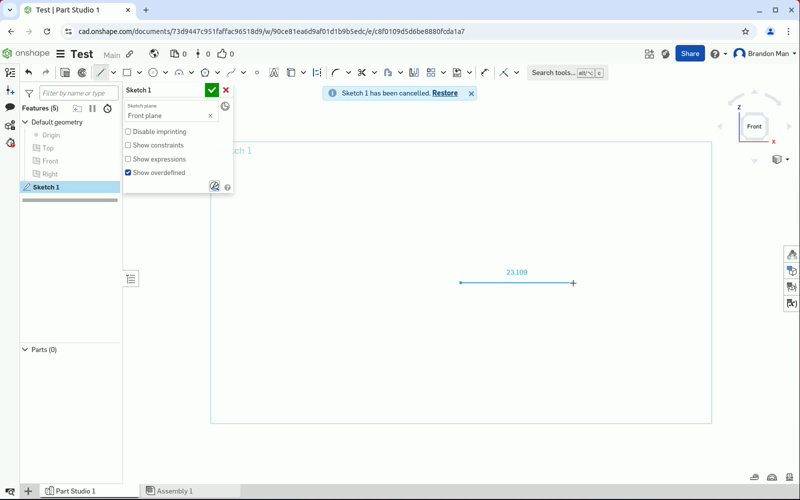
key_down(shift)
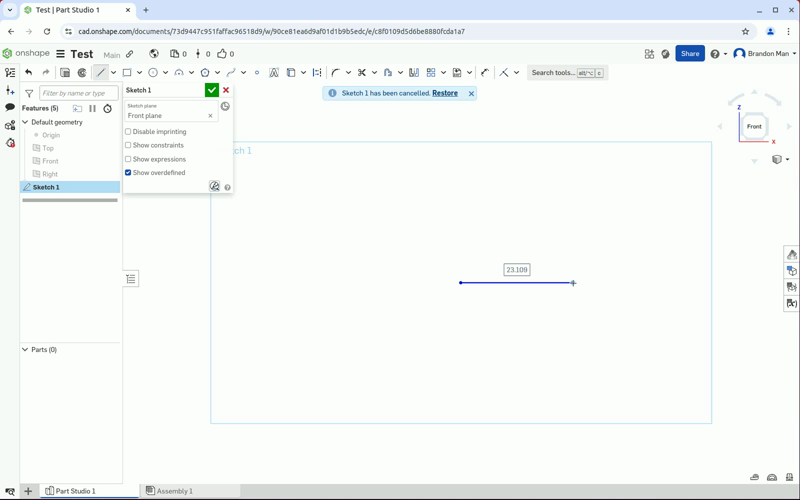
mouse_move(573, 208)
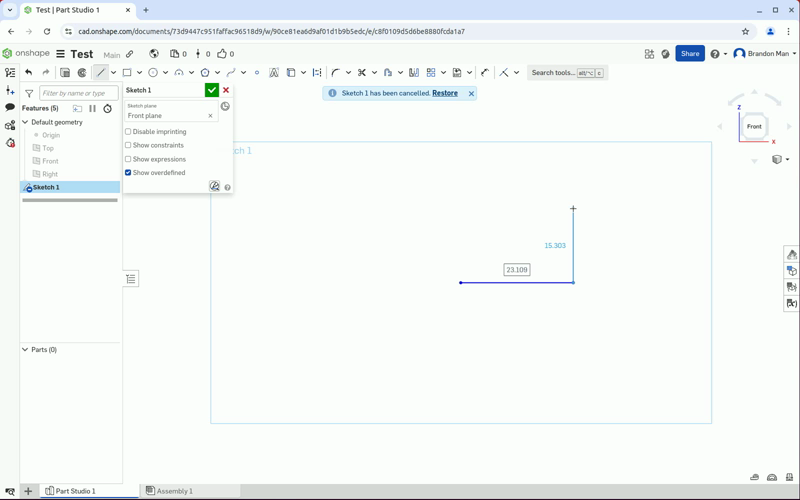
click(573, 208)
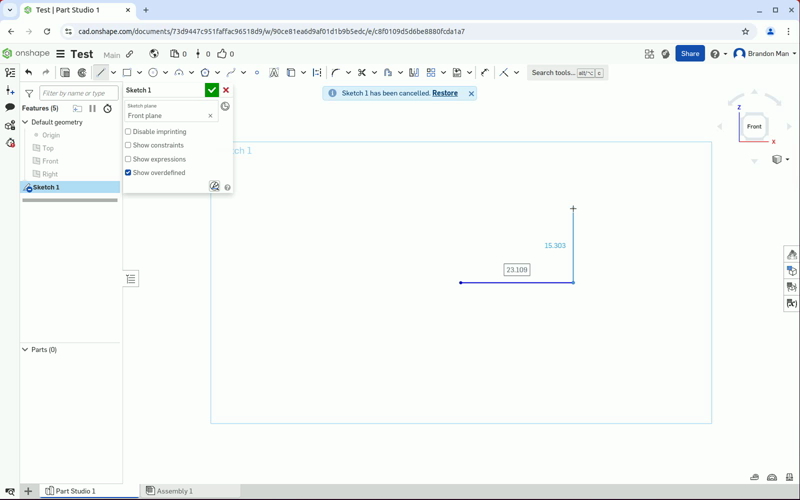
key_up(shift)
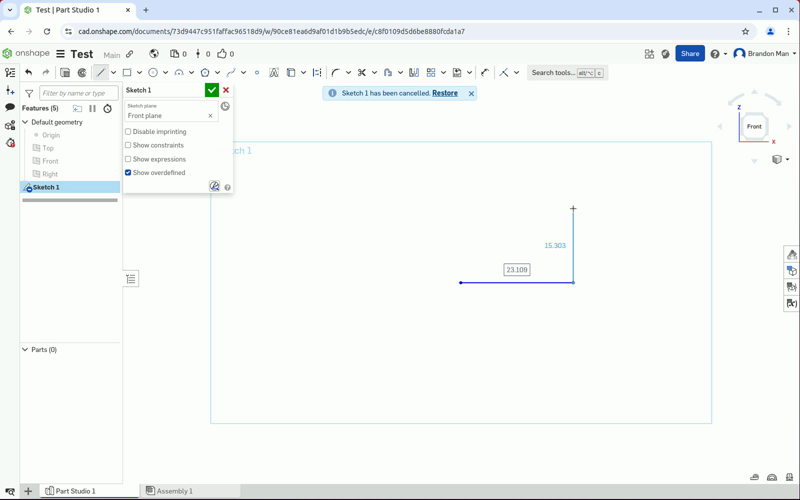
key_down(shift)
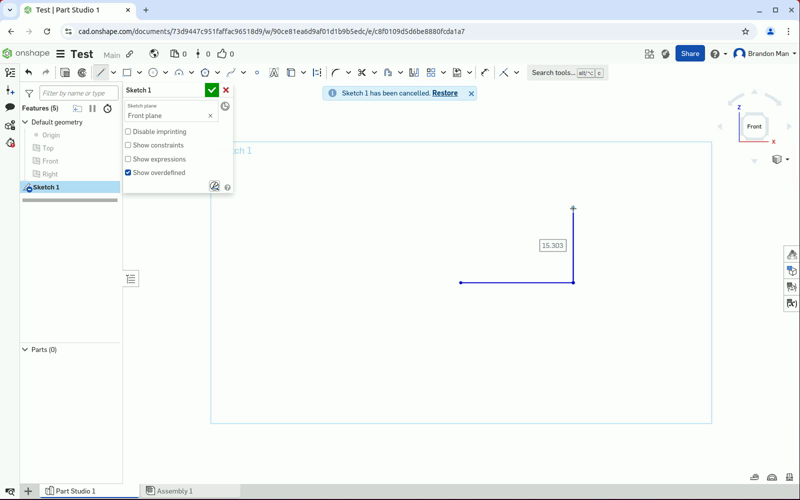
mouse_move(589, 208)
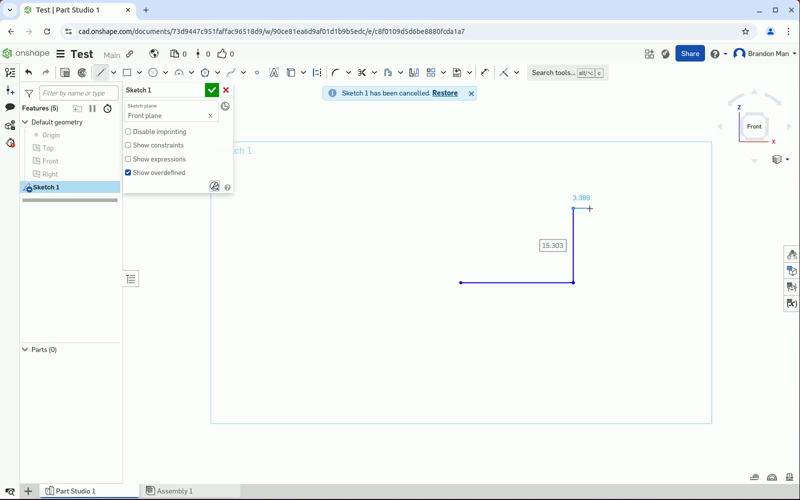
mouse_move(554, 208)
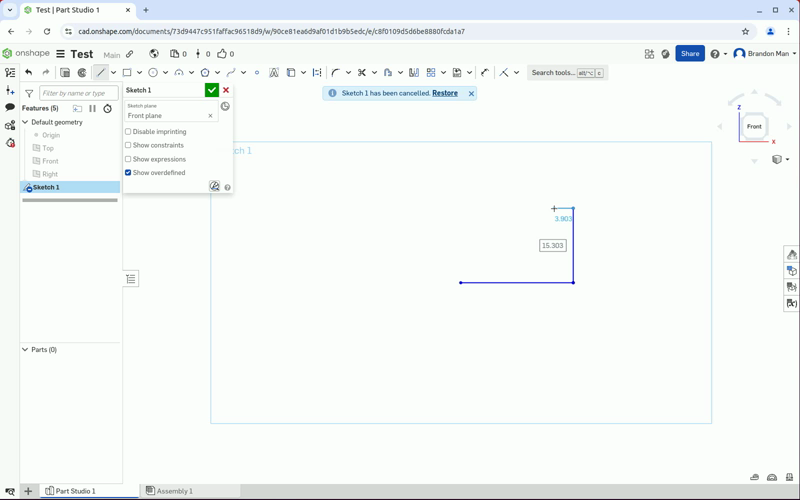
click(554, 208)
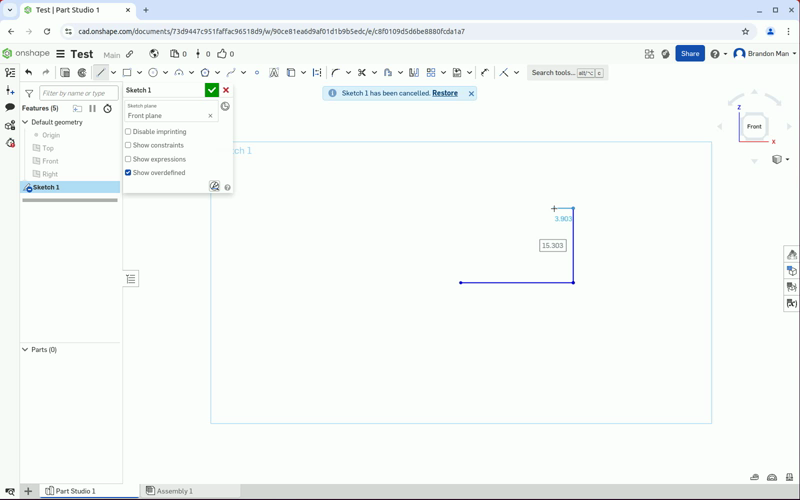
key_up(shift)
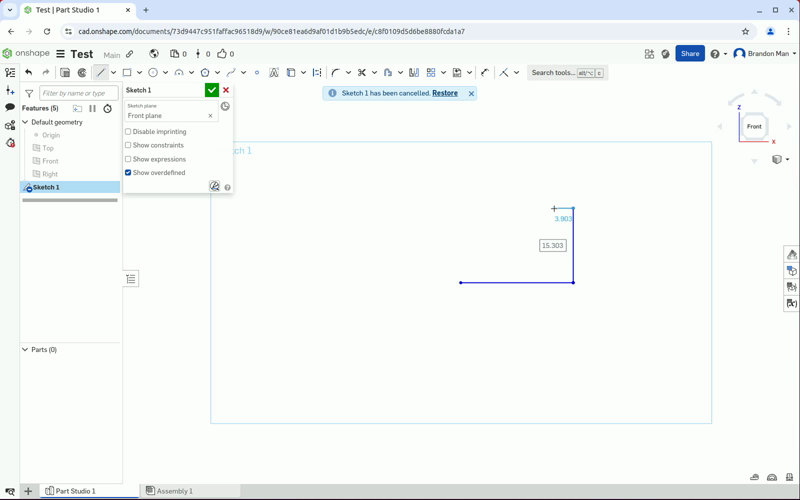
key_down(shift)
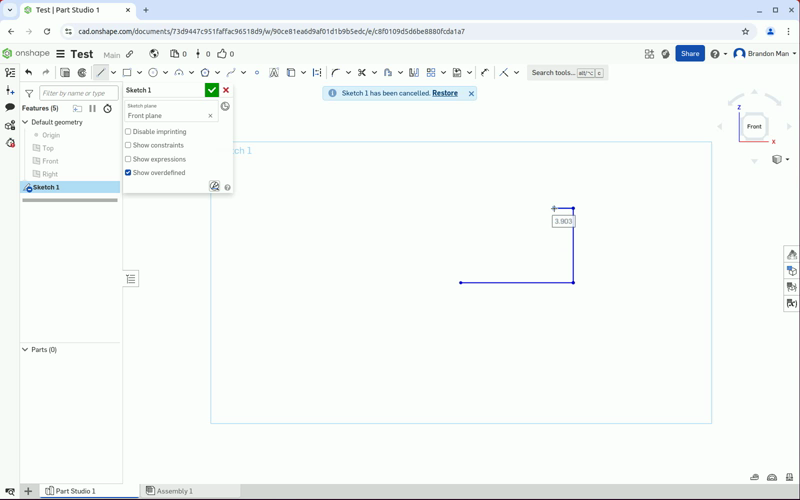
mouse_move(584, 208)
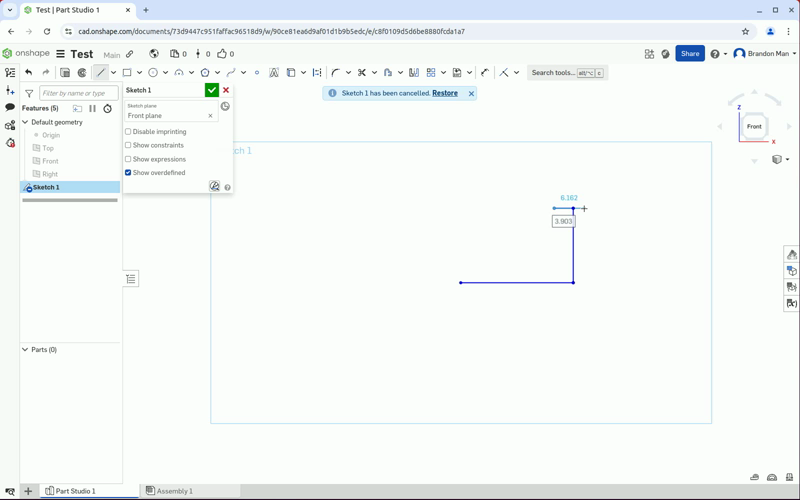
mouse_move(554, 264)
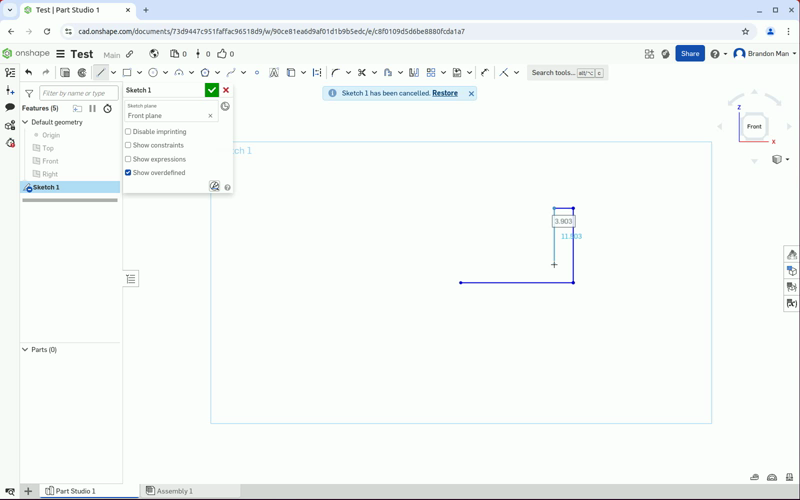
click(554, 264)
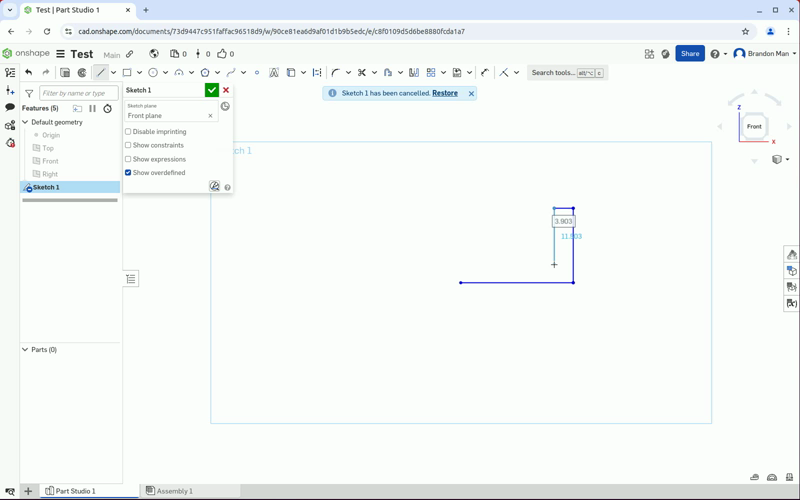
key_up(shift)
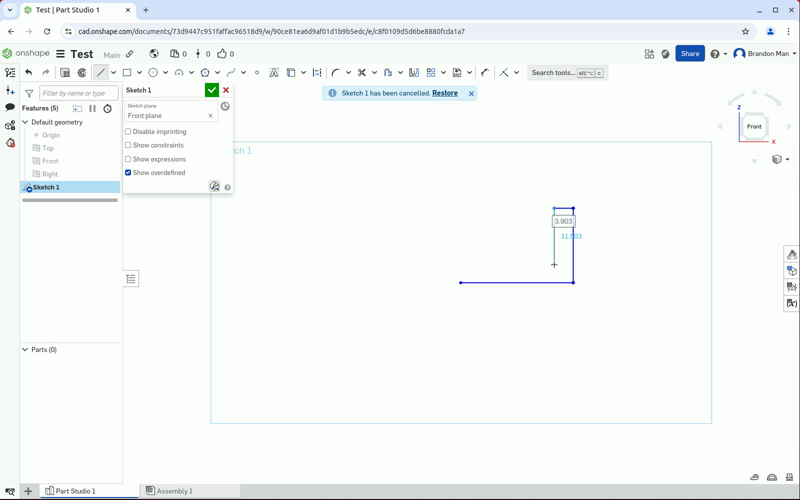
key_down(shift)
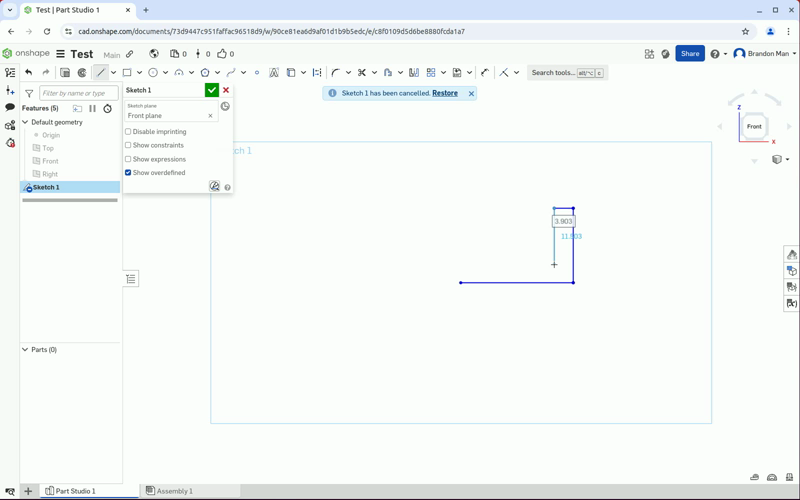
mouse_move(479, 264)
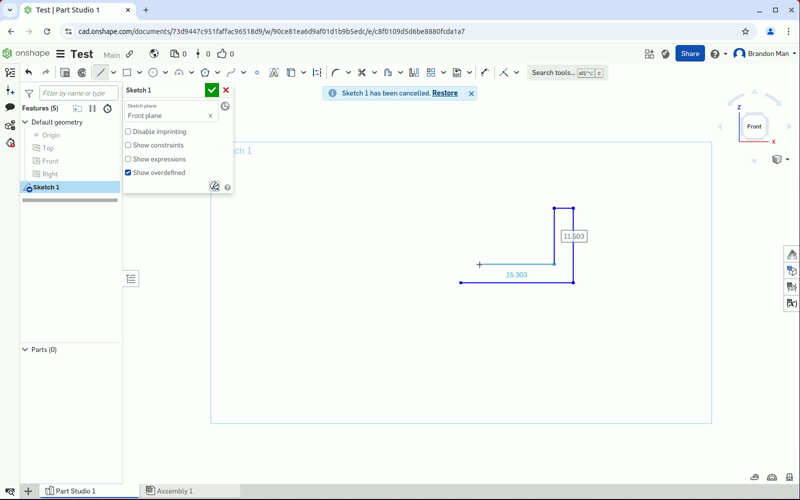
click(479, 264)
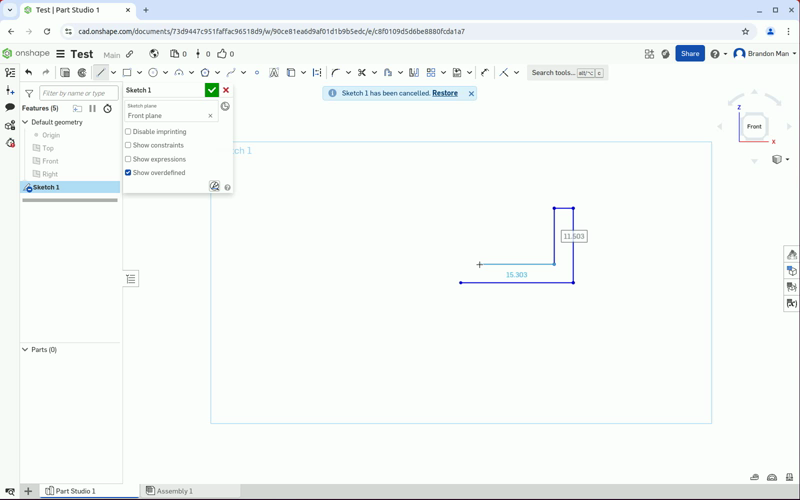
key_up(shift)
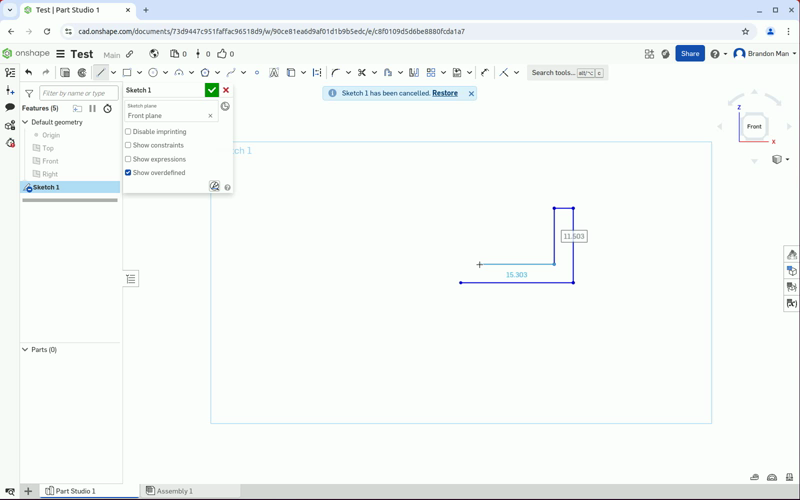
key_down(shift)
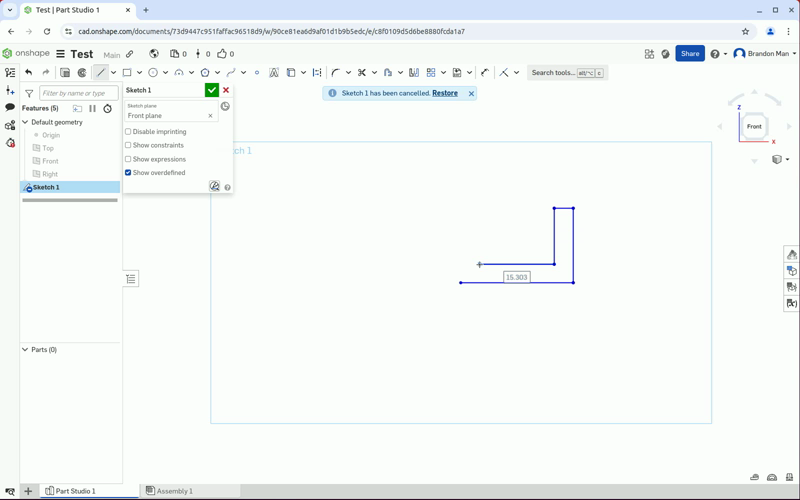
mouse_move(509, 264)
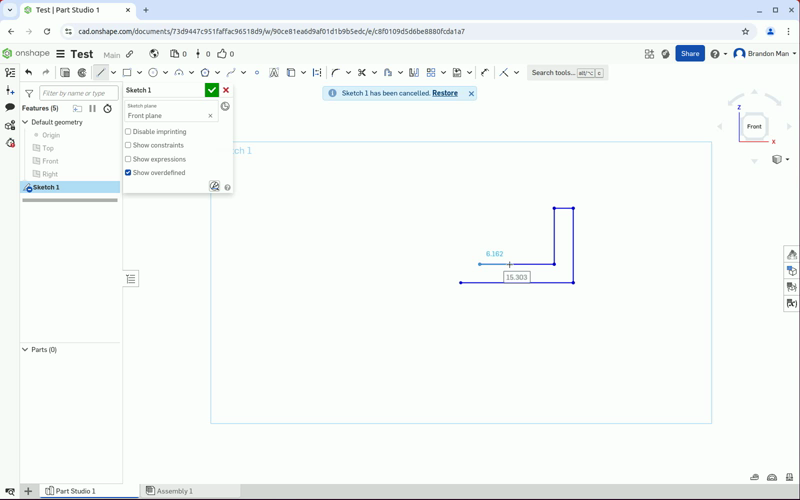
mouse_move(479, 208)
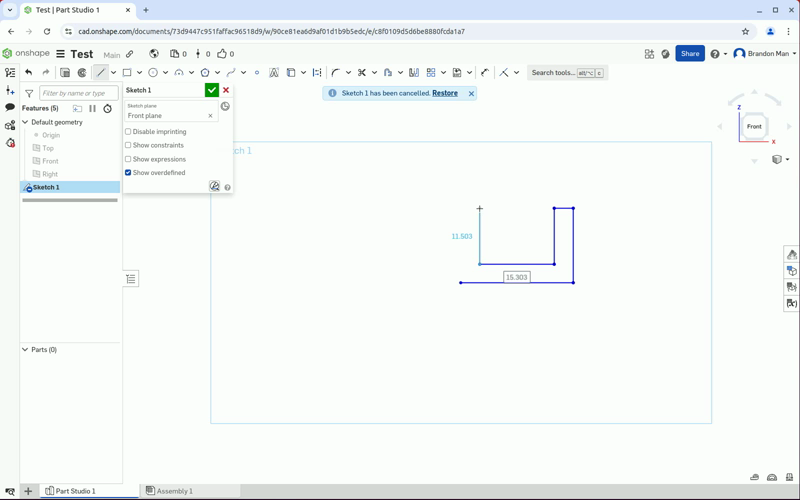
click(479, 208)
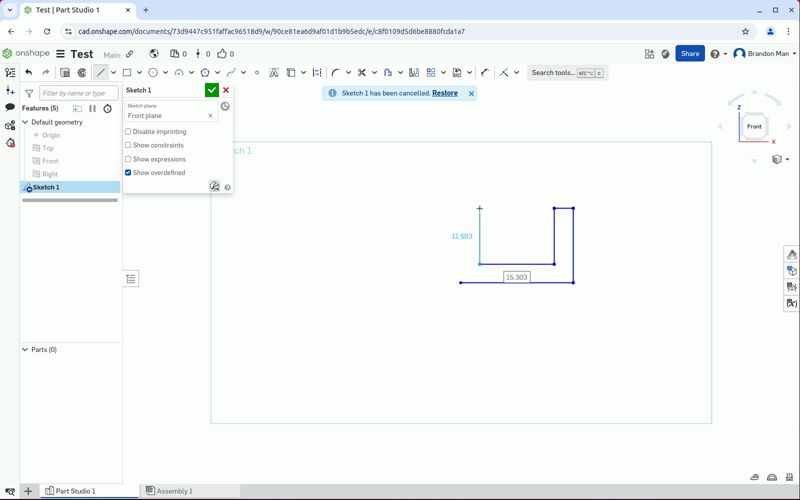
key_up(shift)
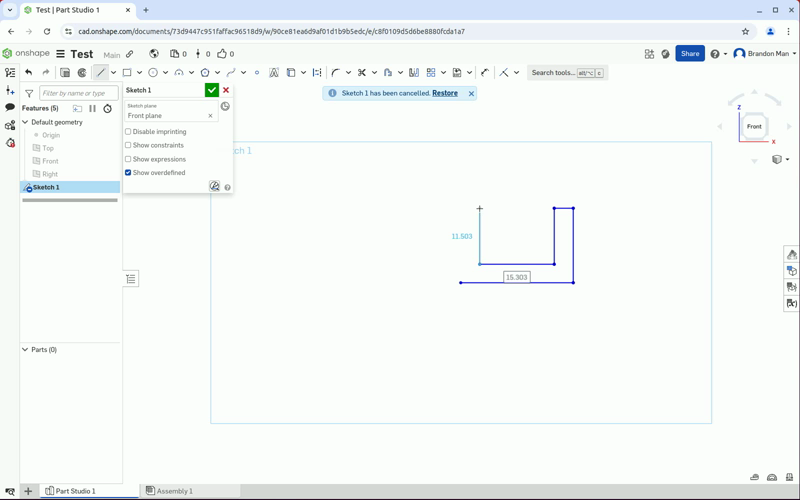
key_down(shift)
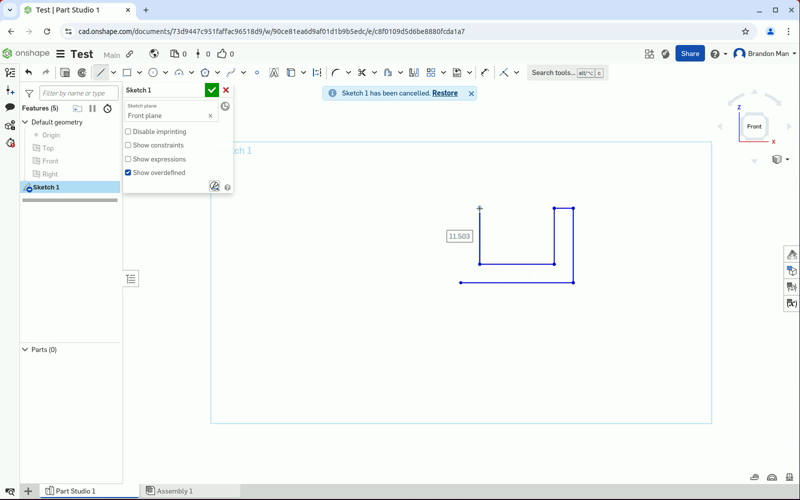
mouse_move(509, 208)
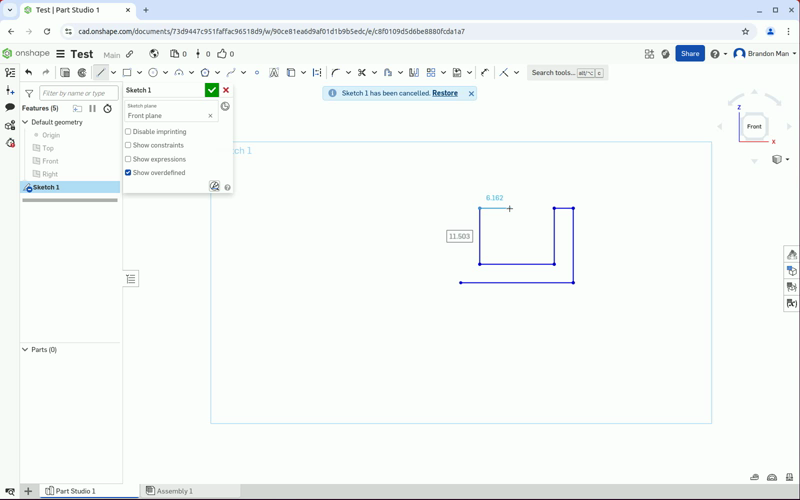
mouse_move(460, 208)
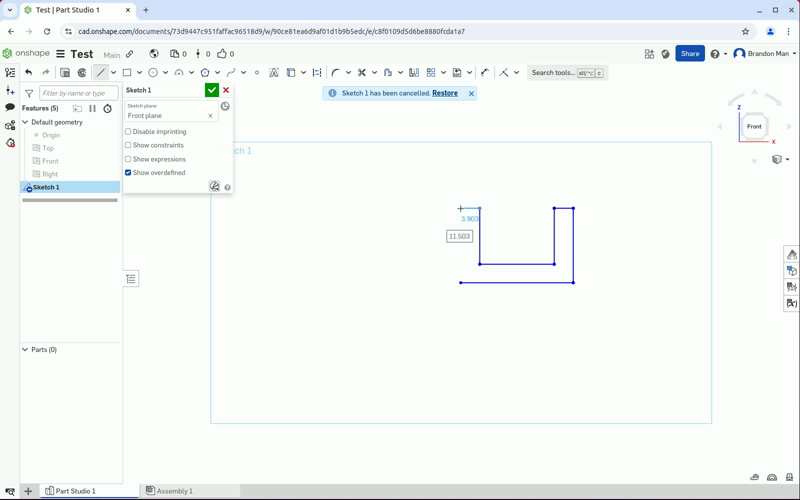
click(460, 208)
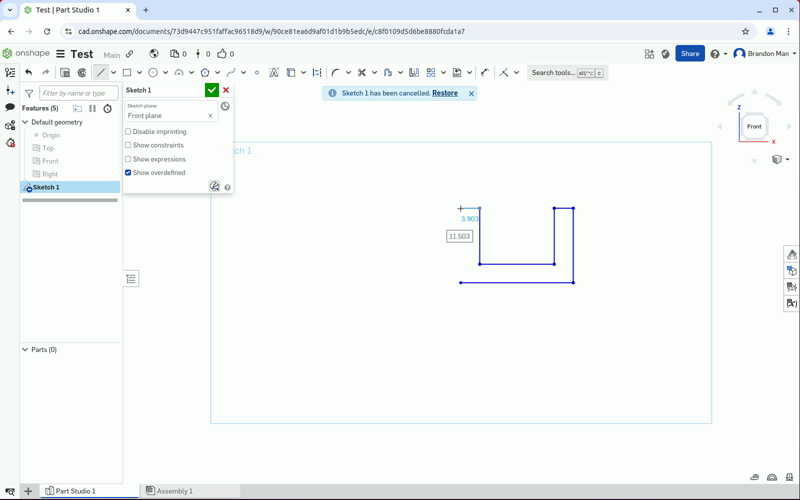
key_up(shift)
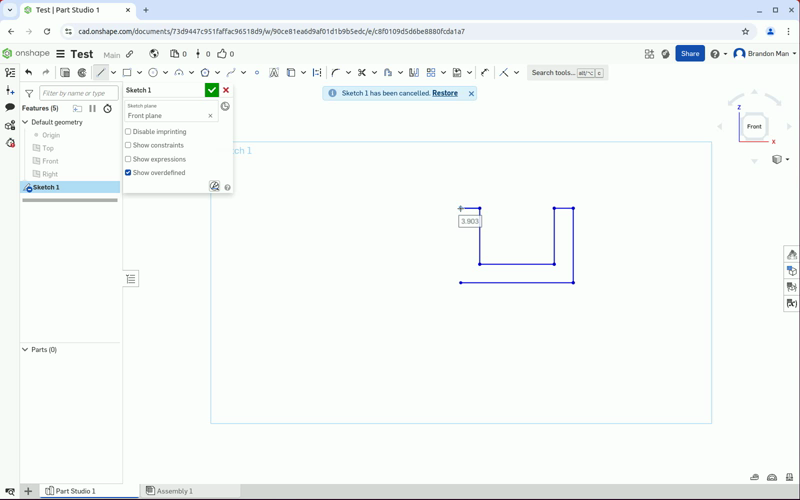
key_down(shift)
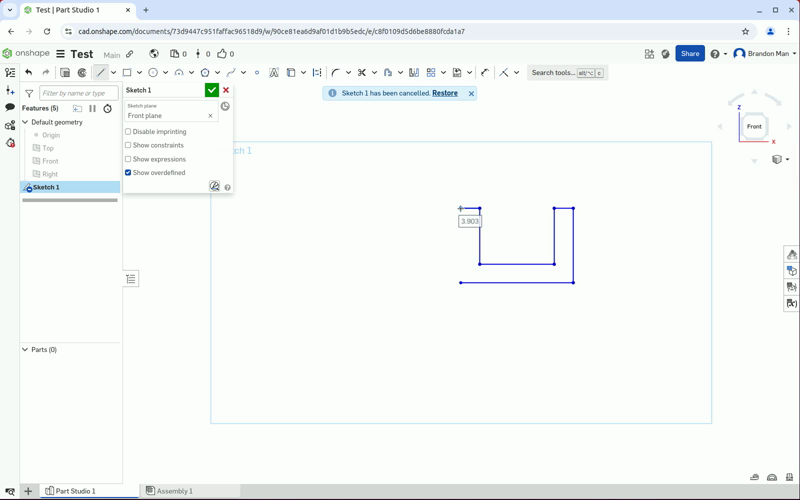
mouse_move(460, 282)
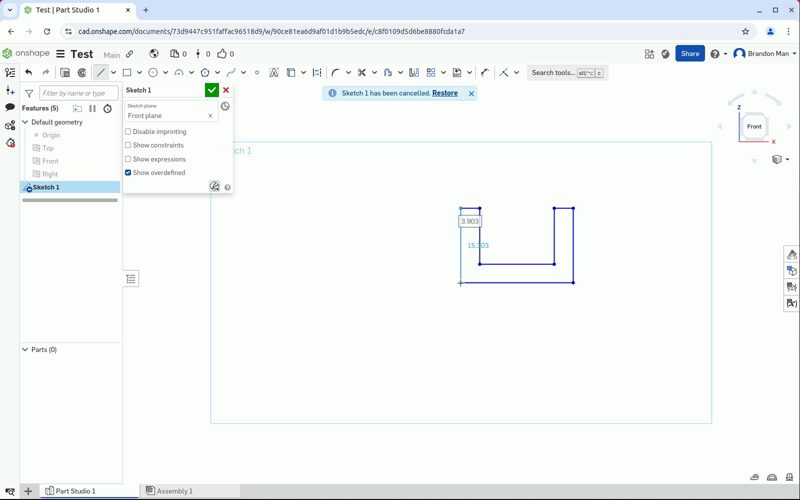
key_up(shift)
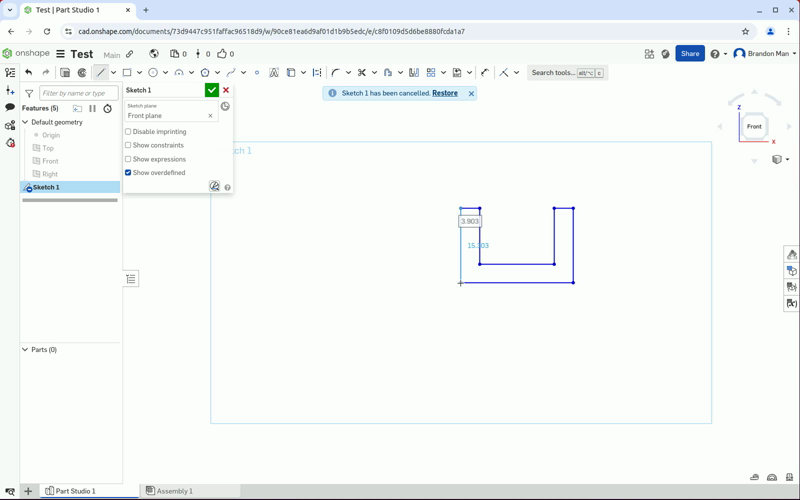
click(460, 282)
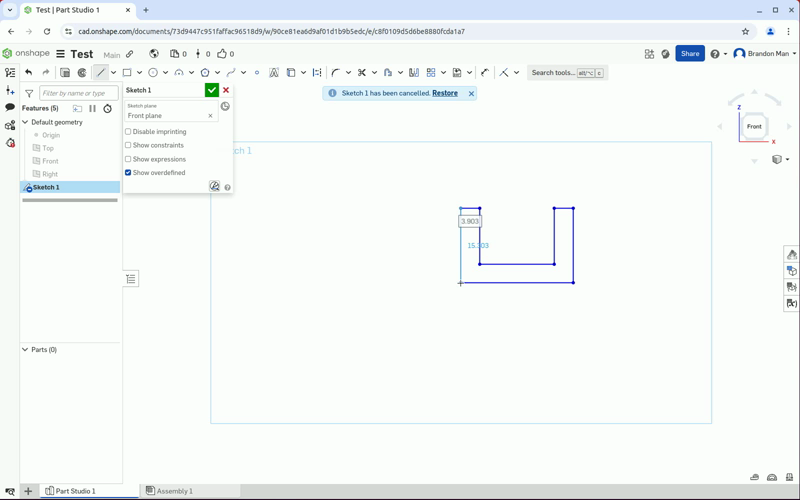
key(esc)
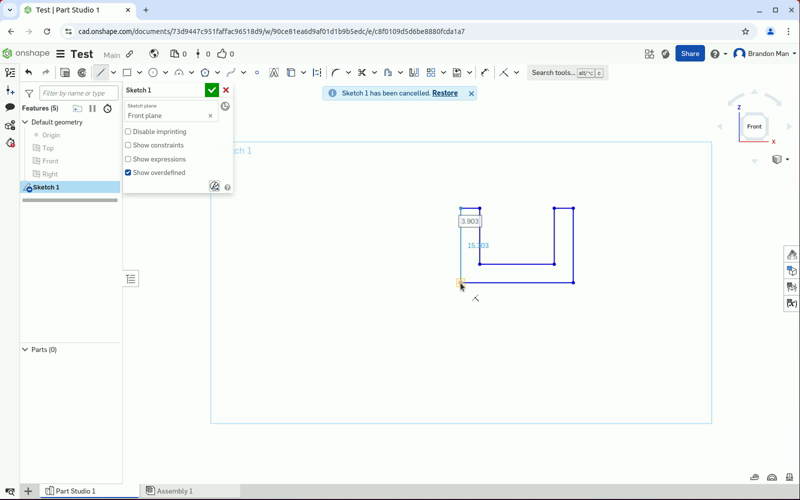
mouse_move(482, 278)
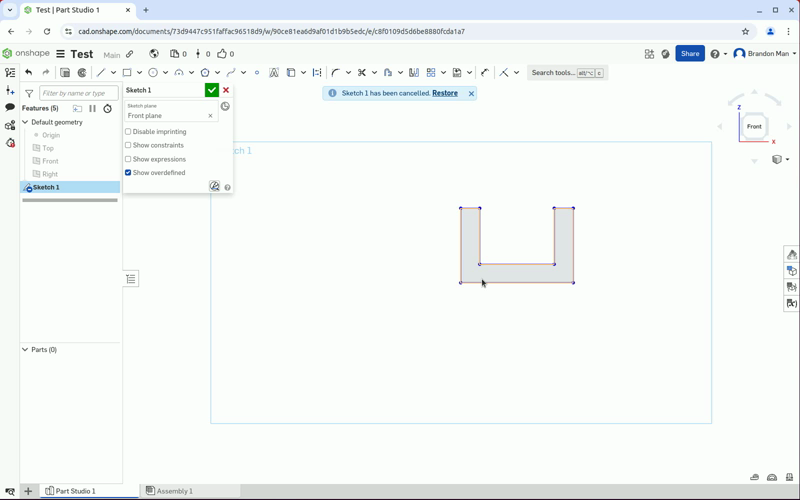
click(482, 278)
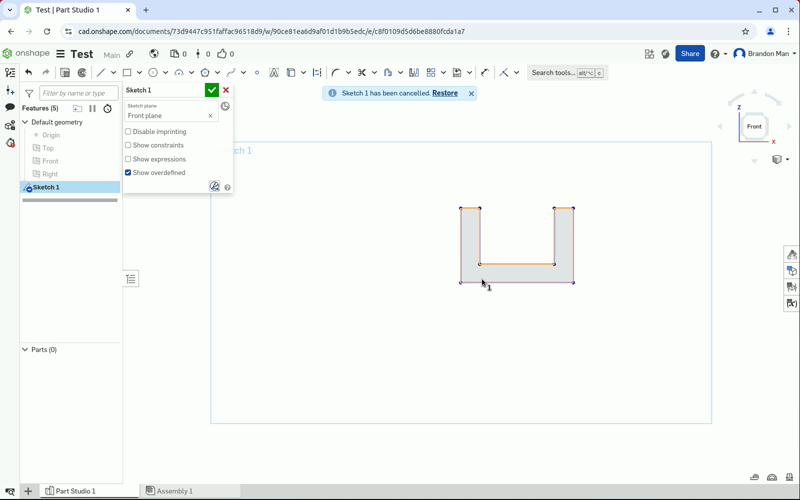
mouse_move(73, 352)
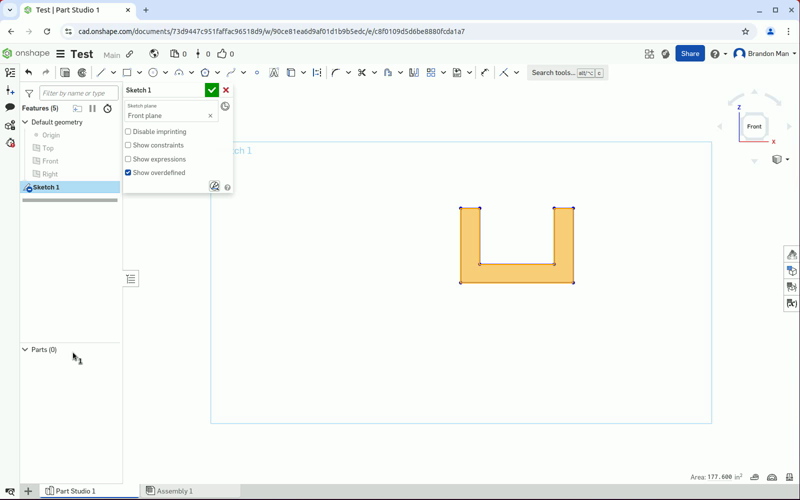
key(shift+y)
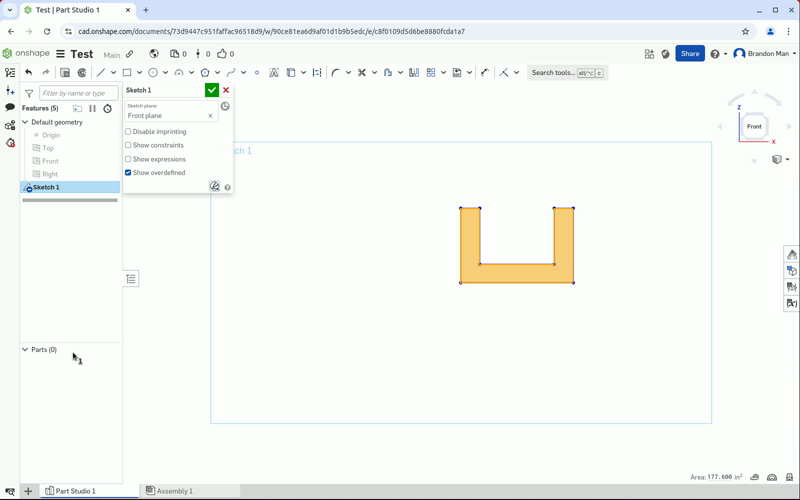
key(shift+e)
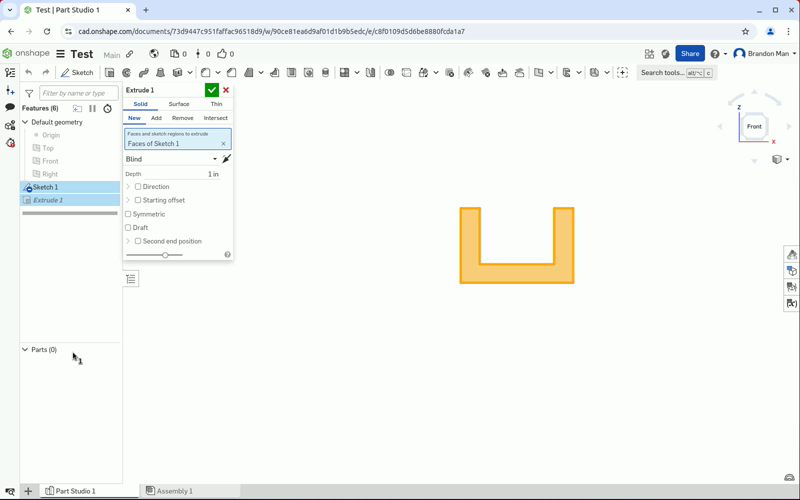
mouse_move(143, 106)
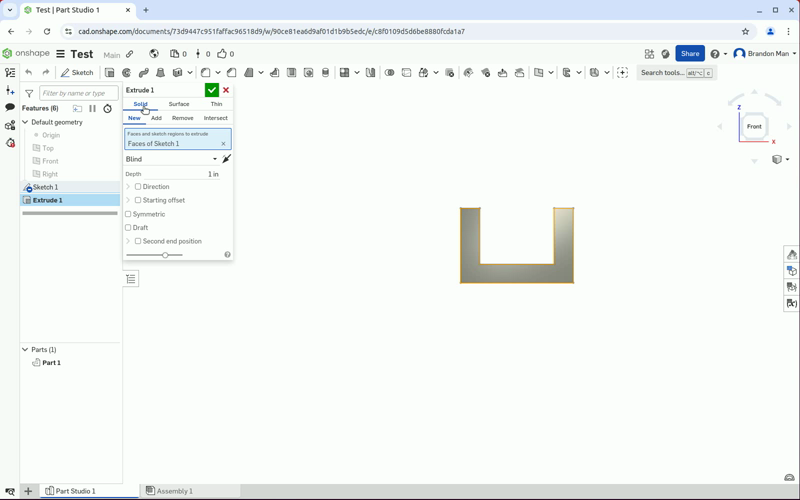
click(143, 106)
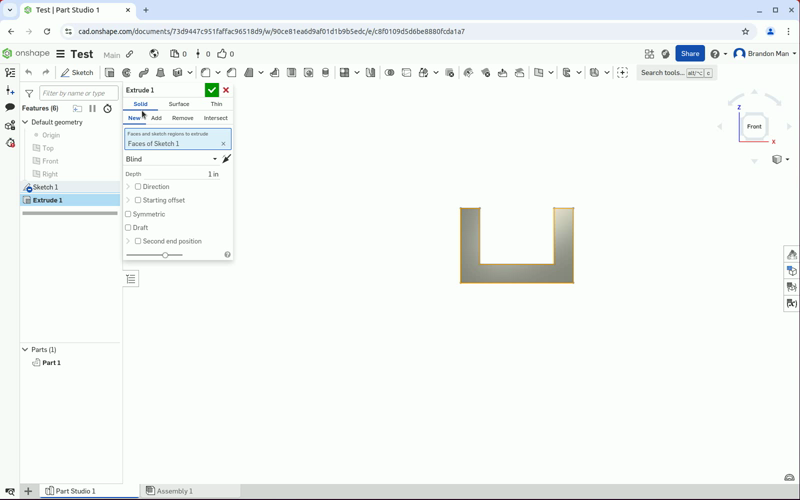
mouse_move(137, 120)
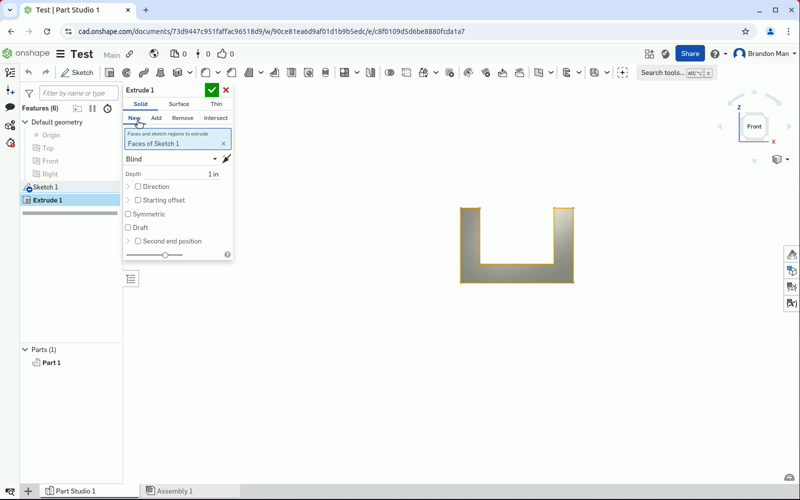
click(137, 120)
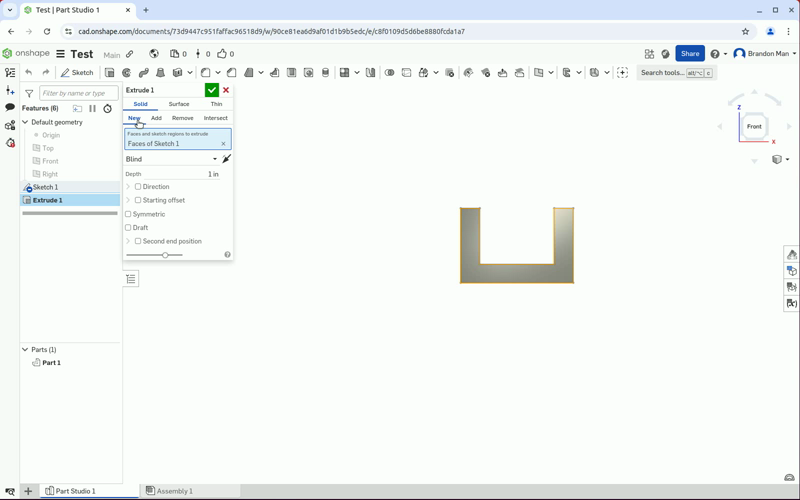
key(tab, 4)
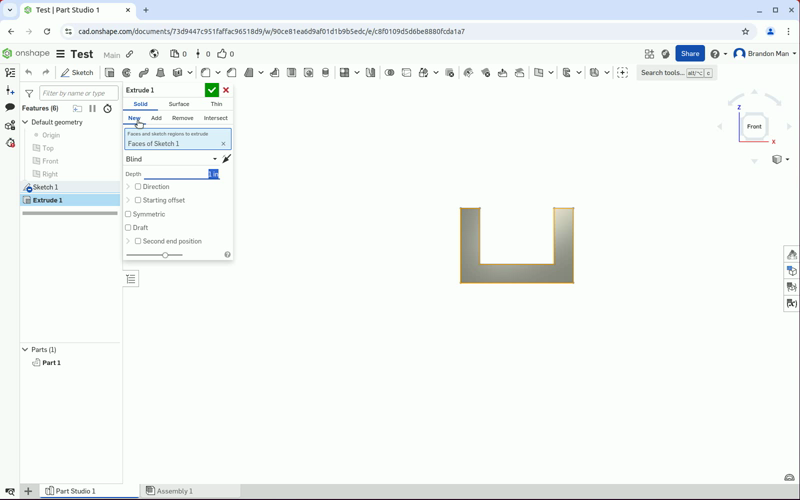
text(-15.405)
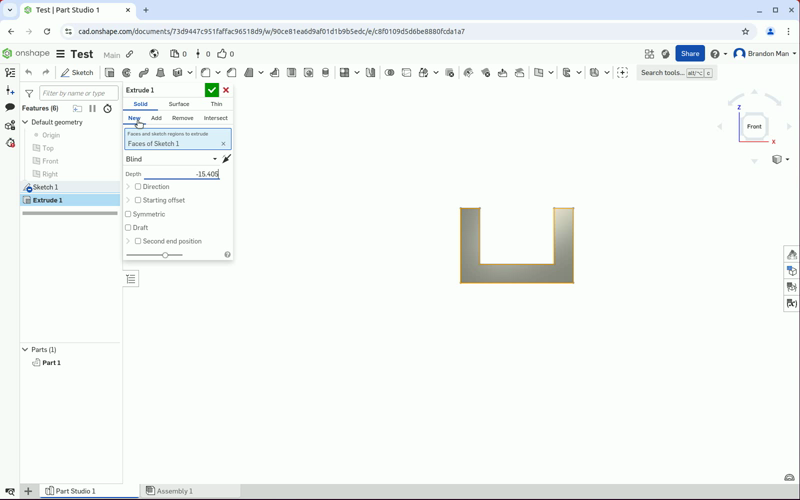
key(enter)
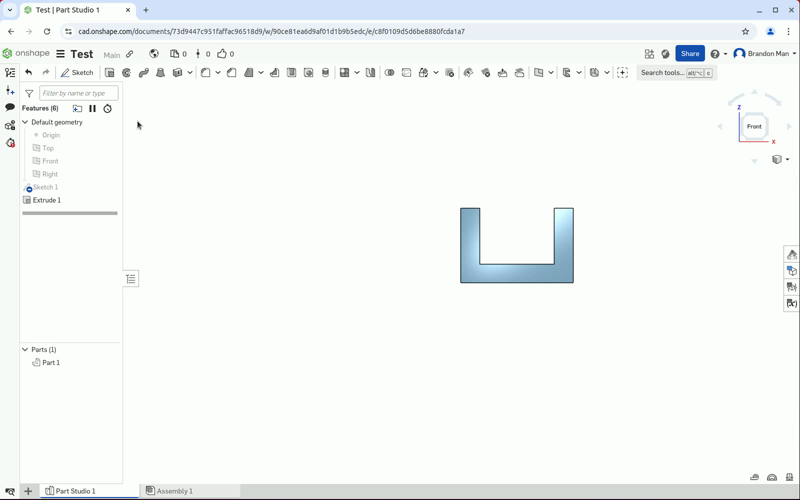
key(shift+h)
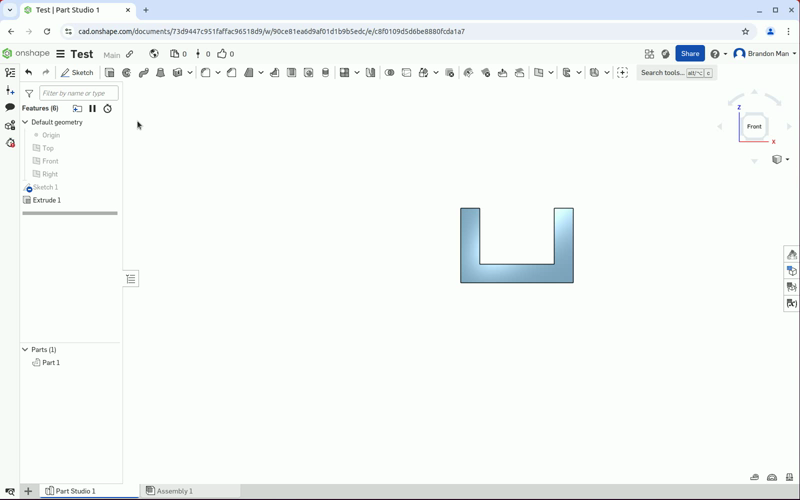
key(shift+h)
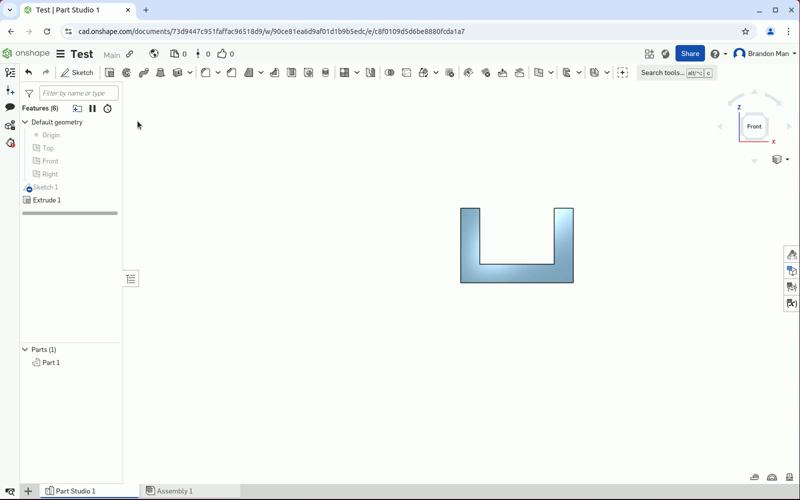
mouse_move(73, 189)
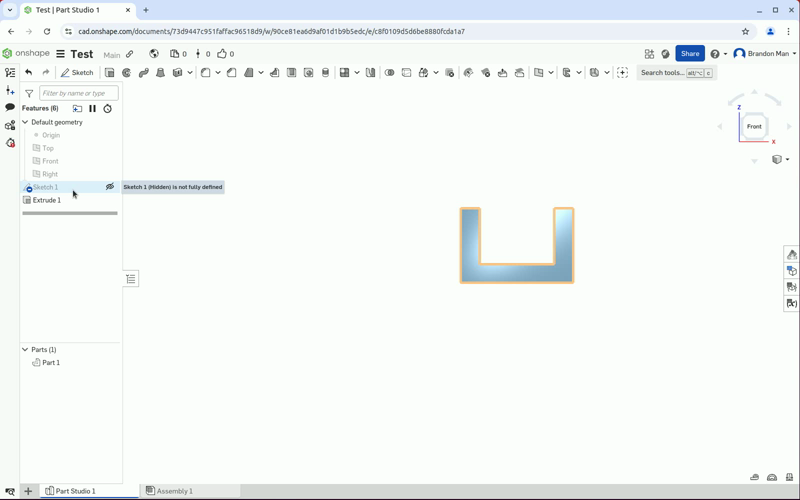
click(73, 189)
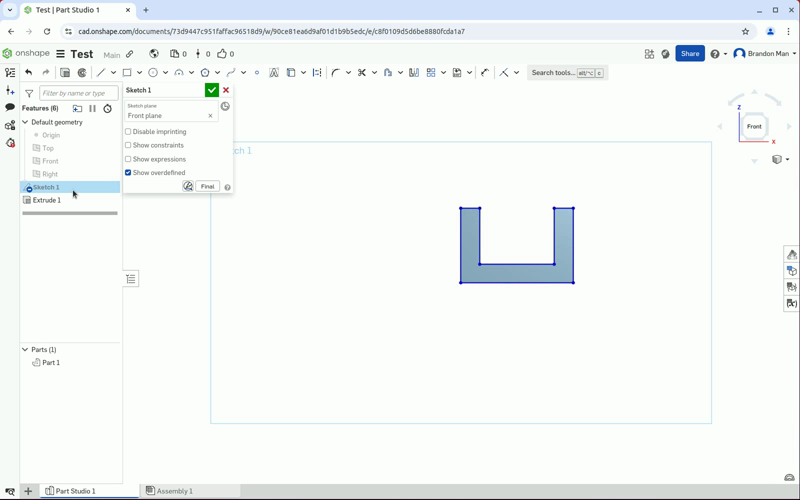
mouse_move(229, 92)
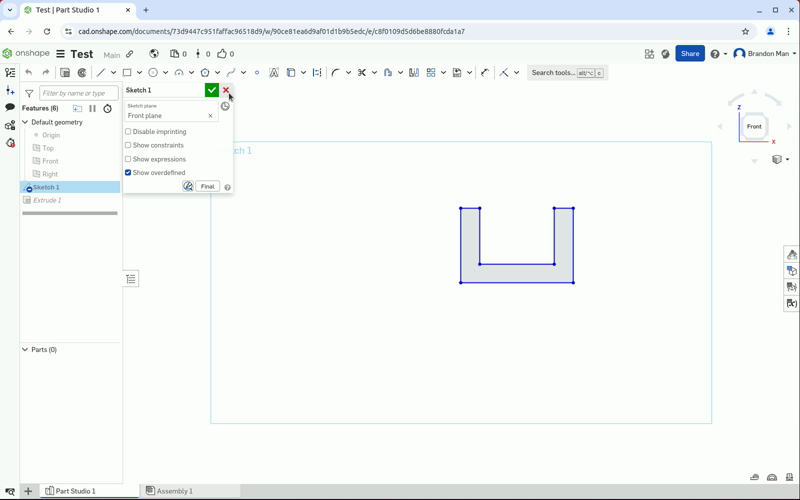
click(229, 92)
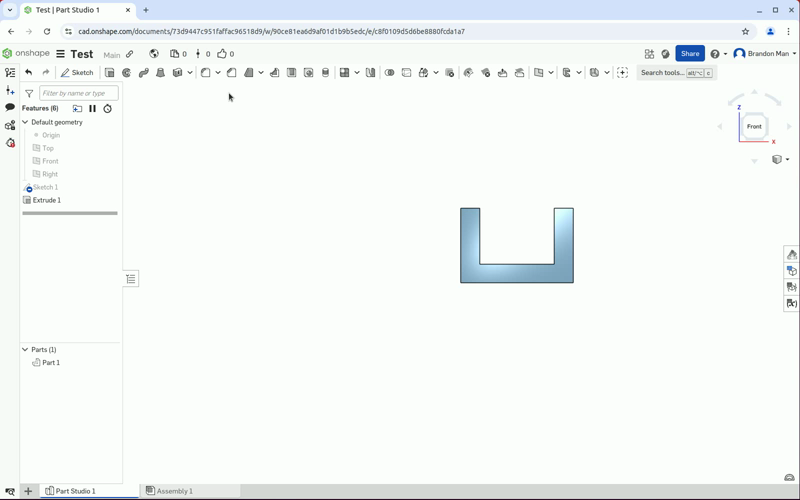
mouse_move(73, 352)
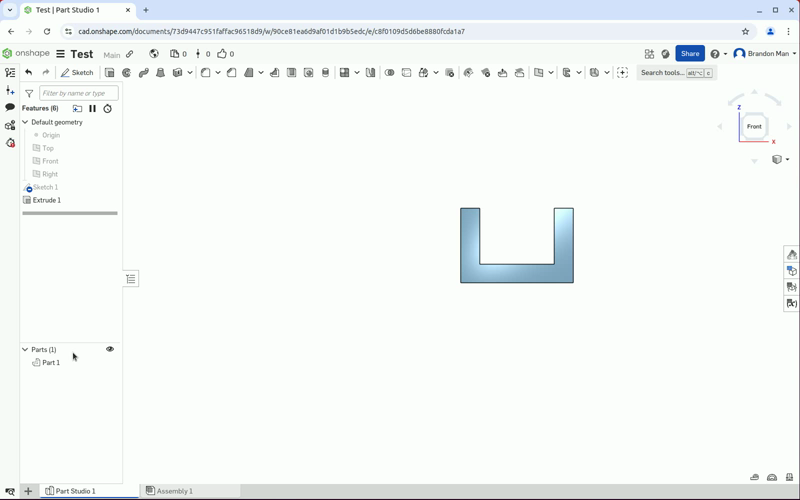
key(y)
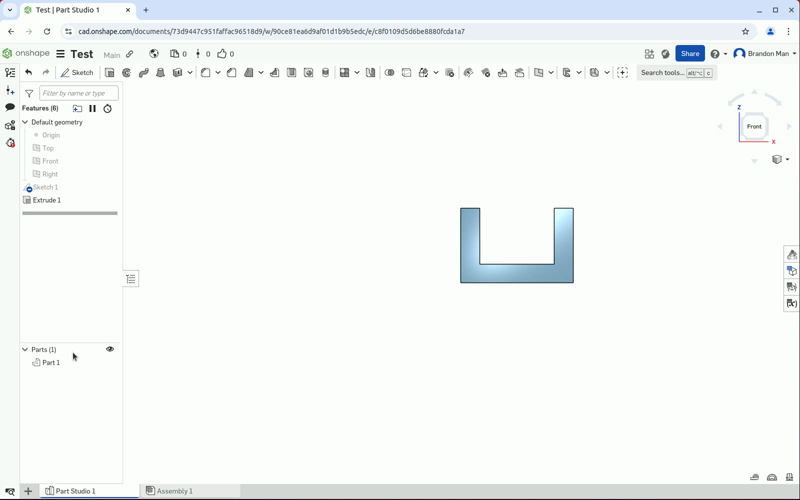
key(shift+p)
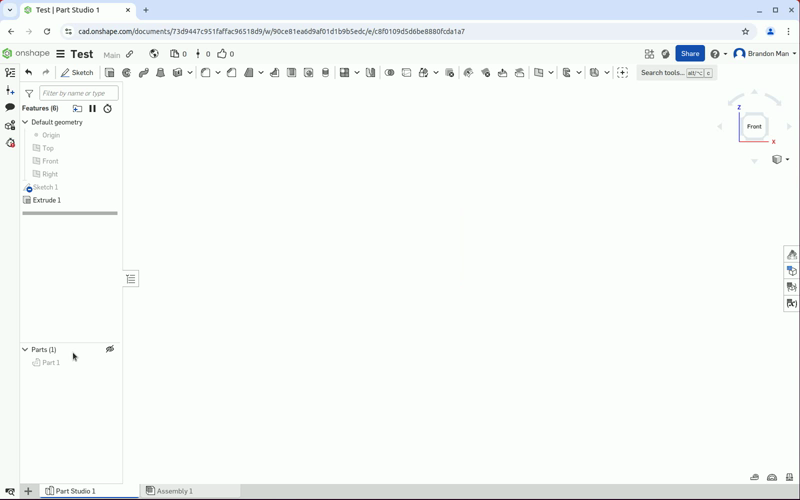
key(space)
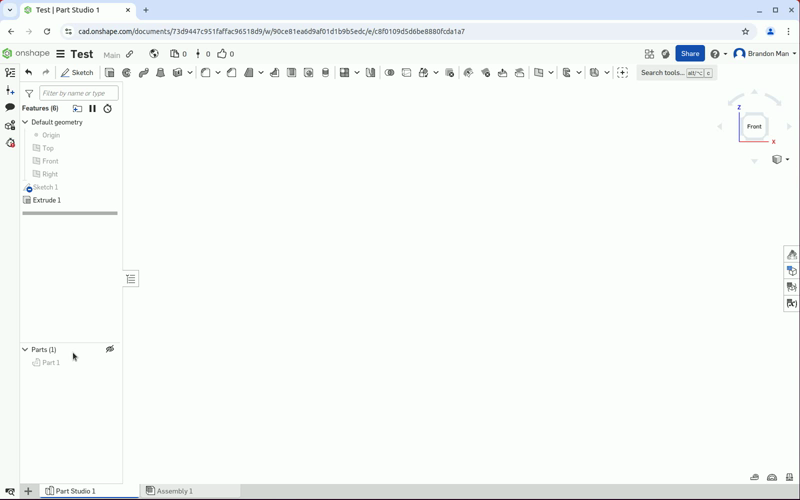
key_down(shift)
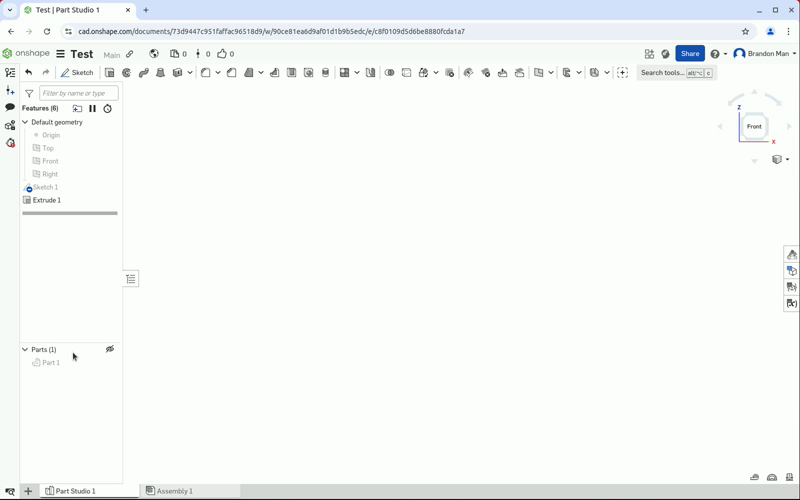
key(left)
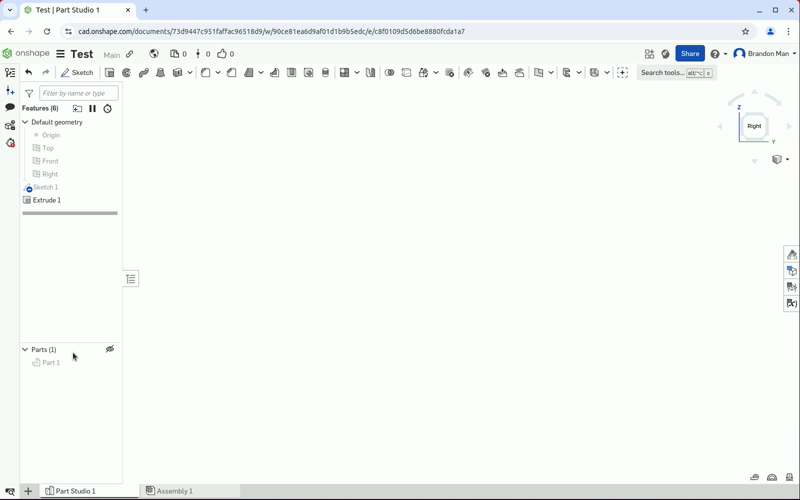
key_up(shift)
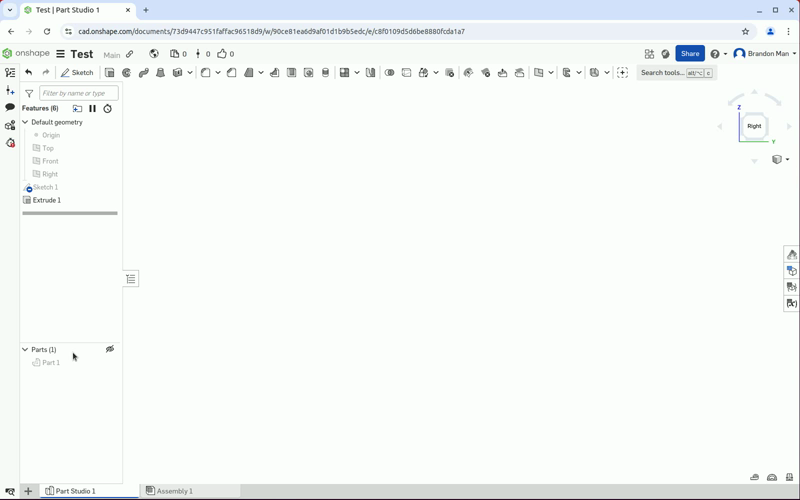
mouse_move(73, 352)
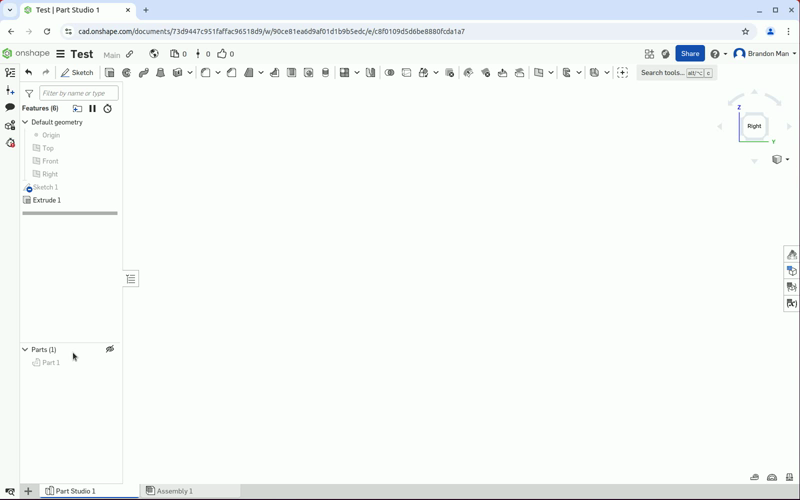
key(shift+y)
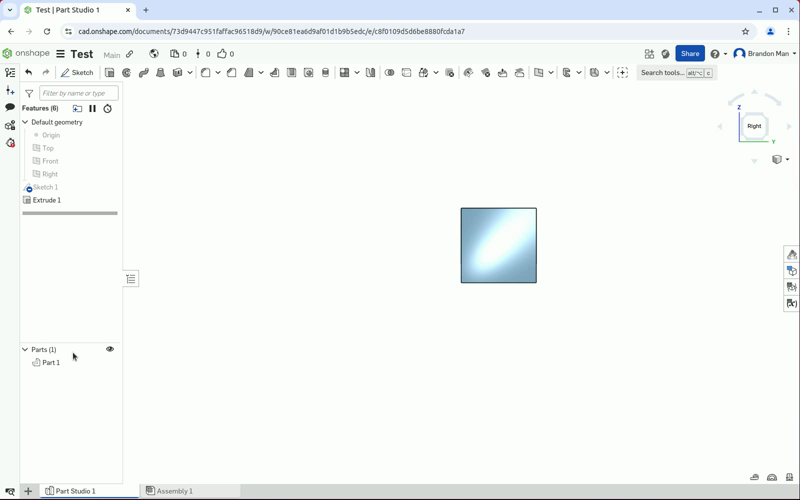
mouse_move(541, 75)
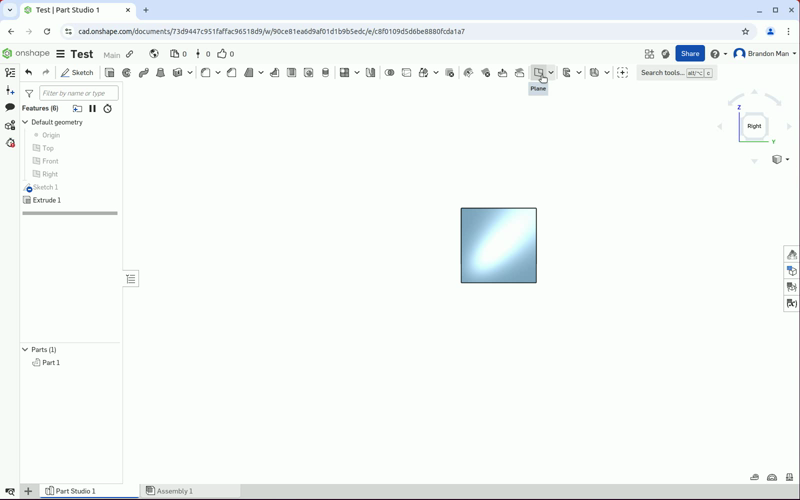
click(541, 75)
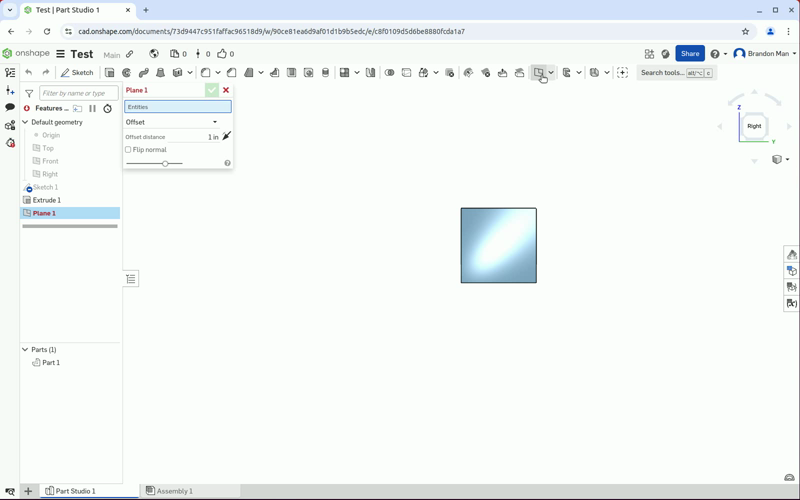
mouse_move(73, 176)
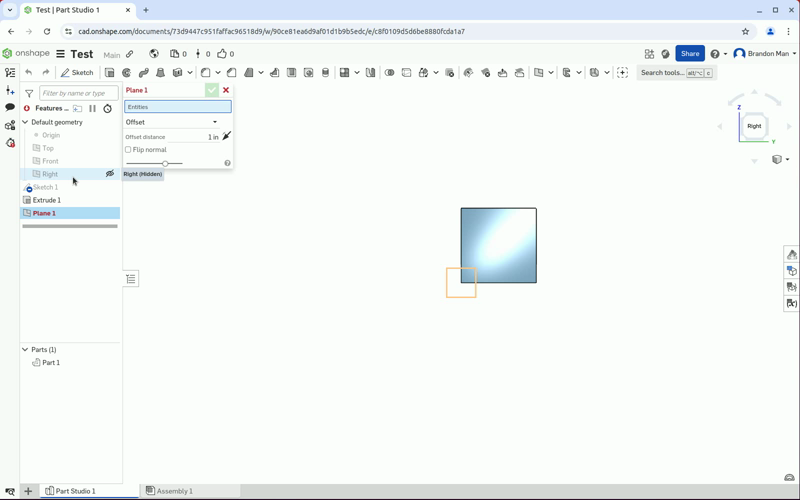
click(73, 176)
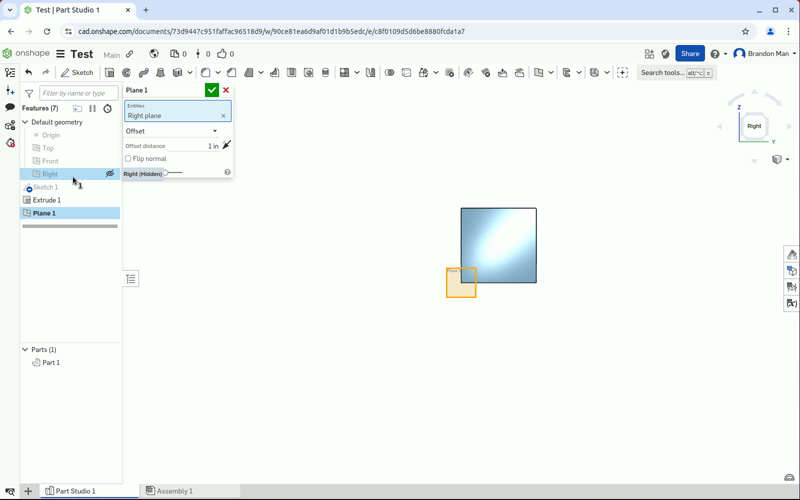
key(tab, 2)
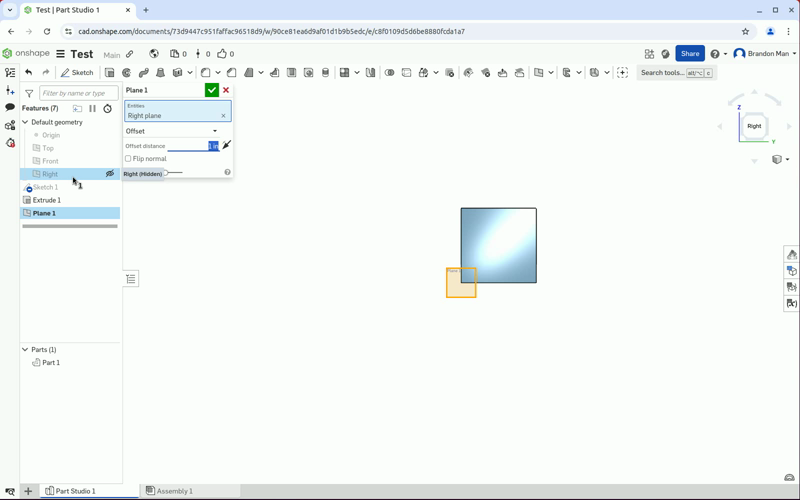
text(3.851)
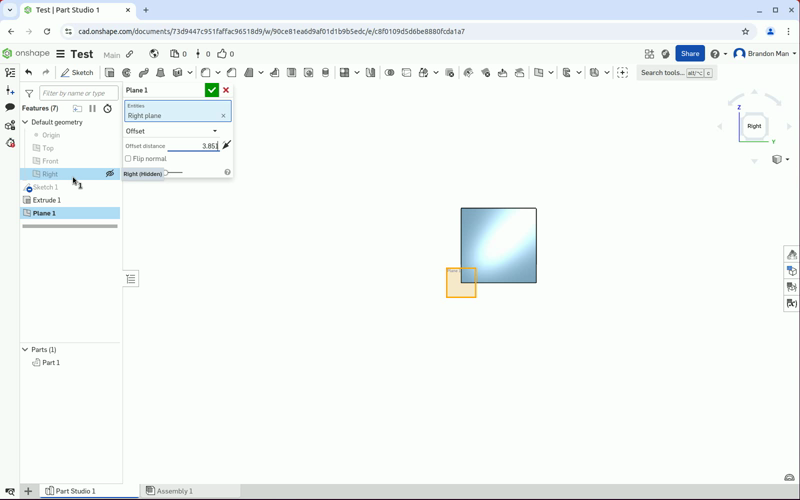
key(enter, 2)
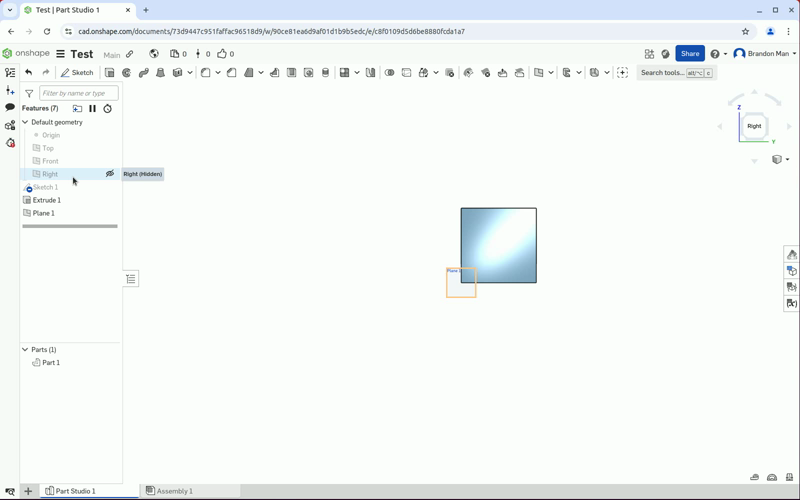
key(shift+s)
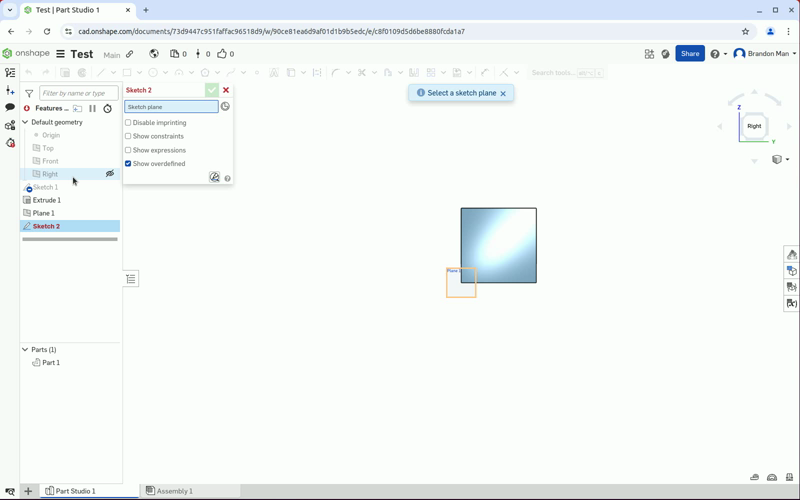
mouse_move(73, 215)
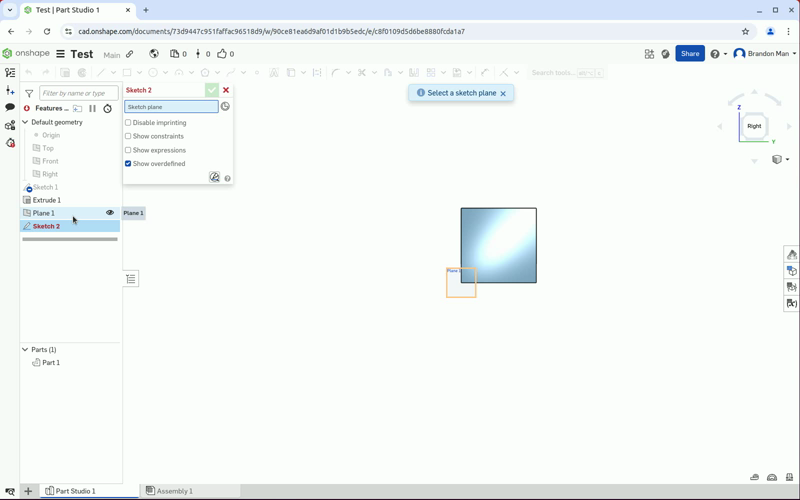
click(73, 215)
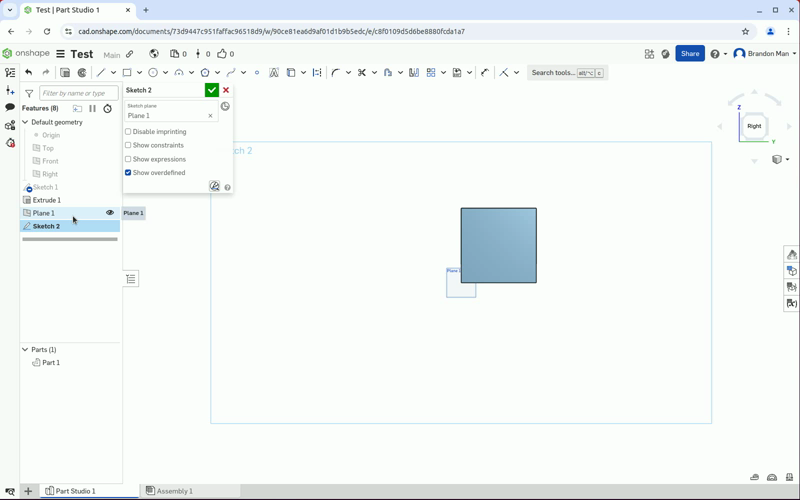
mouse_move(73, 352)
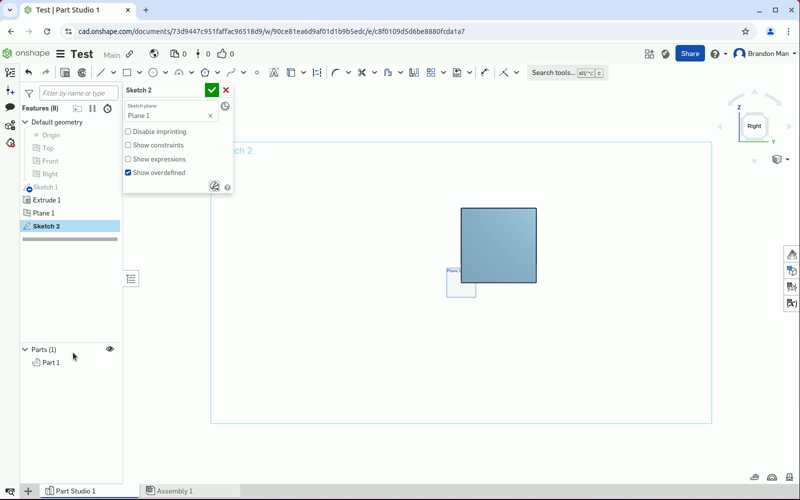
key(y)
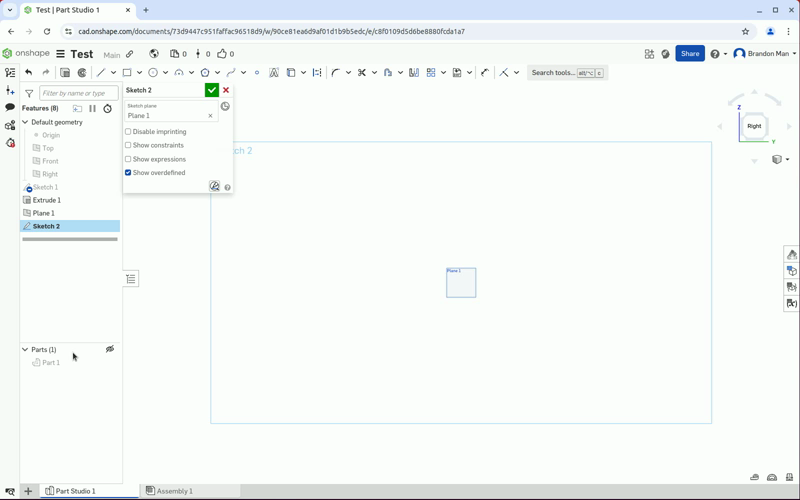
key(l)
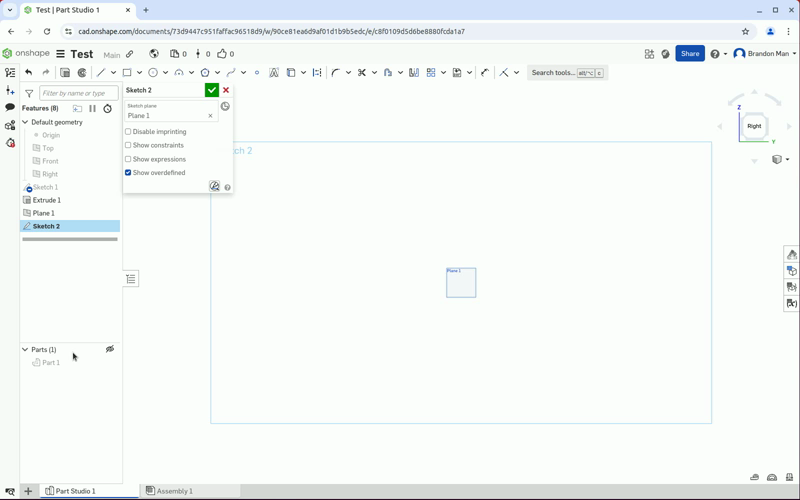
key_down(shift)
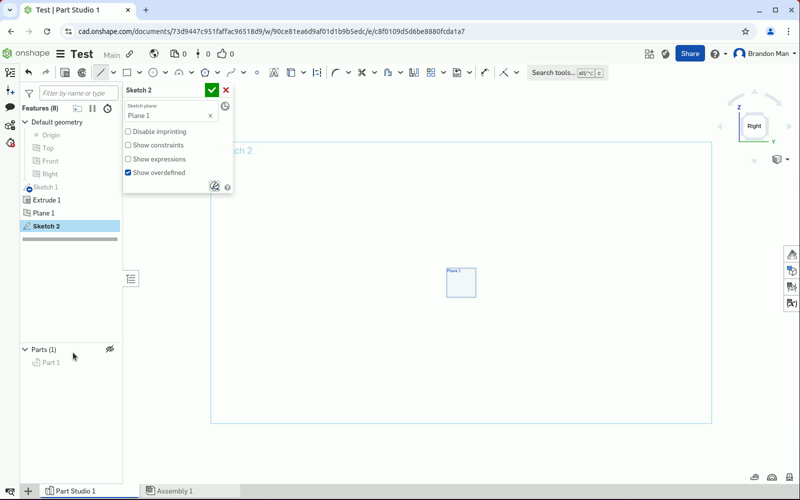
mouse_move(460, 264)
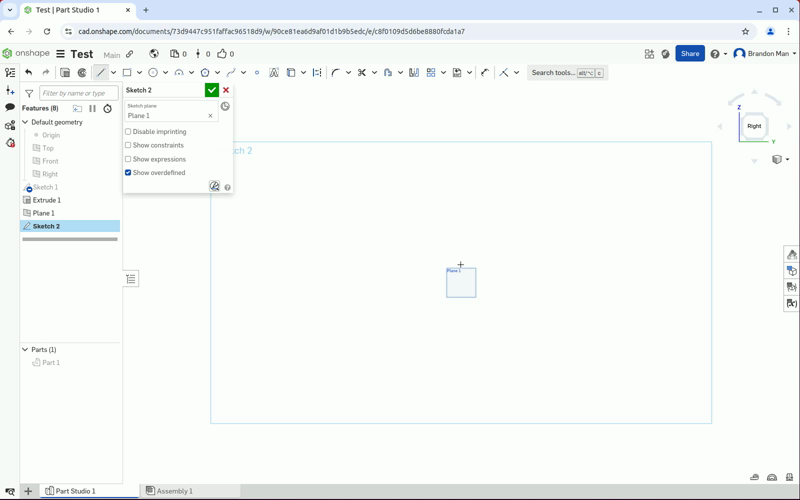
click(460, 264)
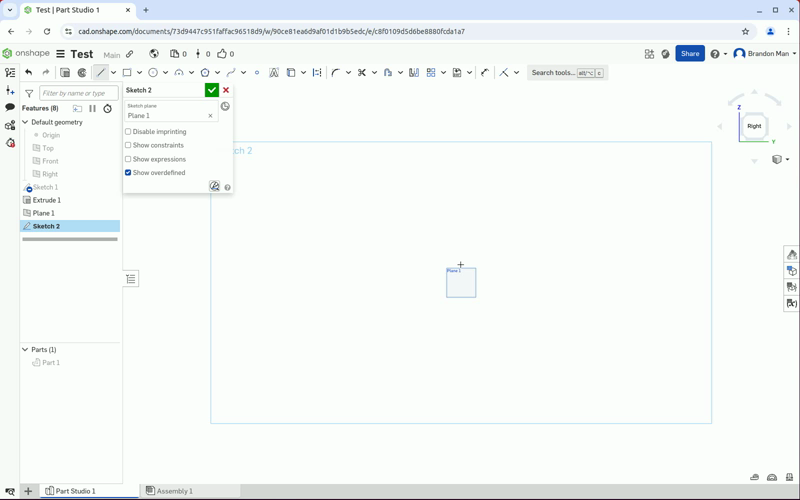
key_up(shift)
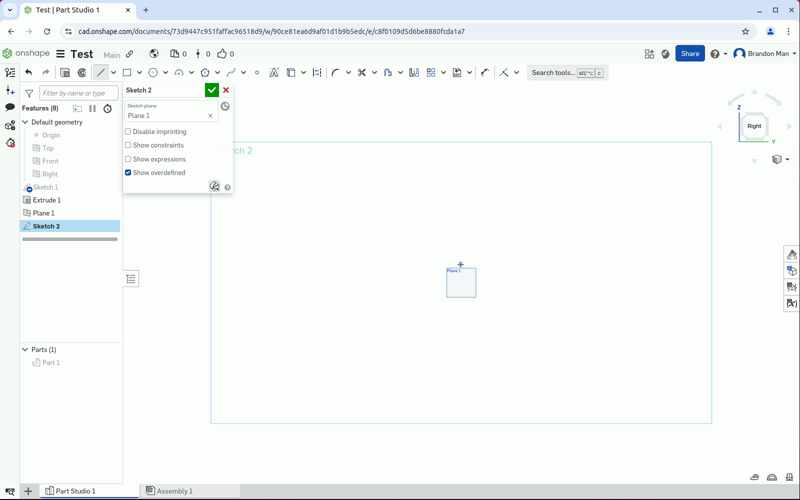
key_down(shift)
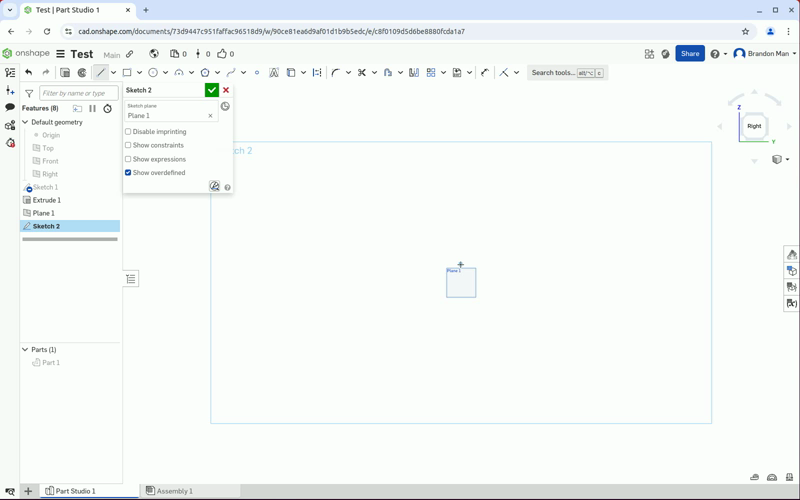
mouse_move(536, 264)
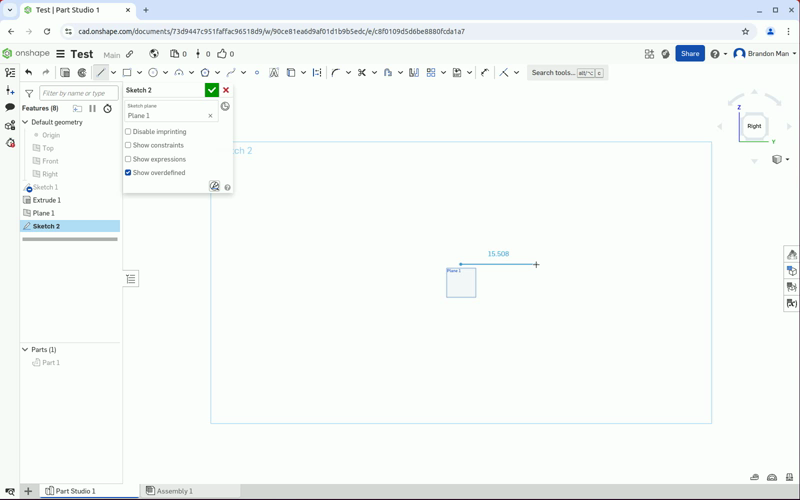
click(536, 264)
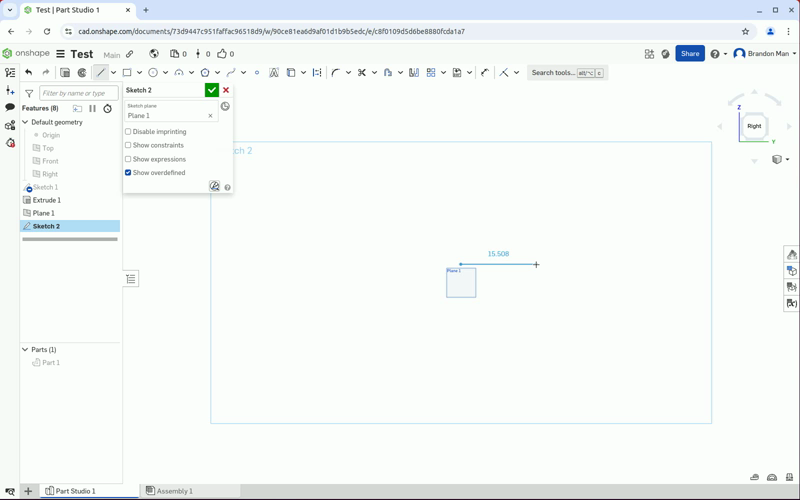
key_up(shift)
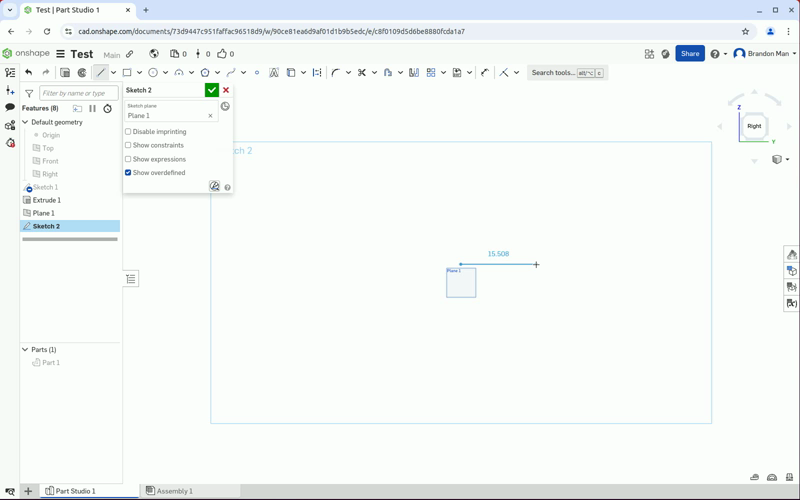
key_down(shift)
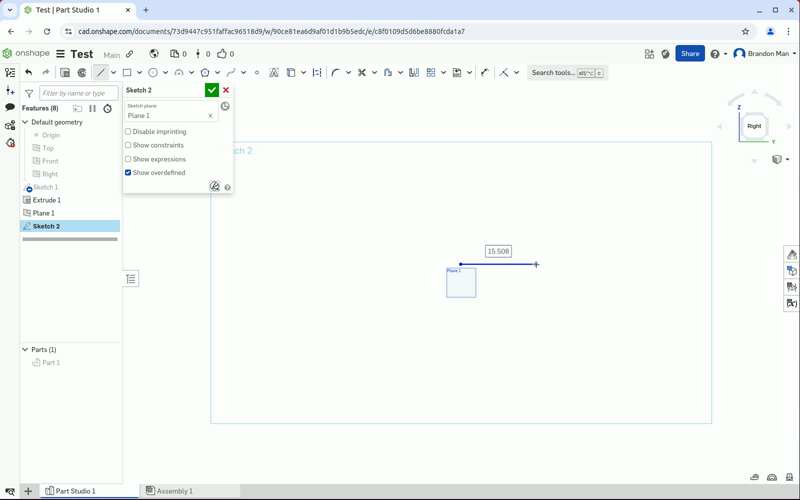
mouse_move(566, 264)
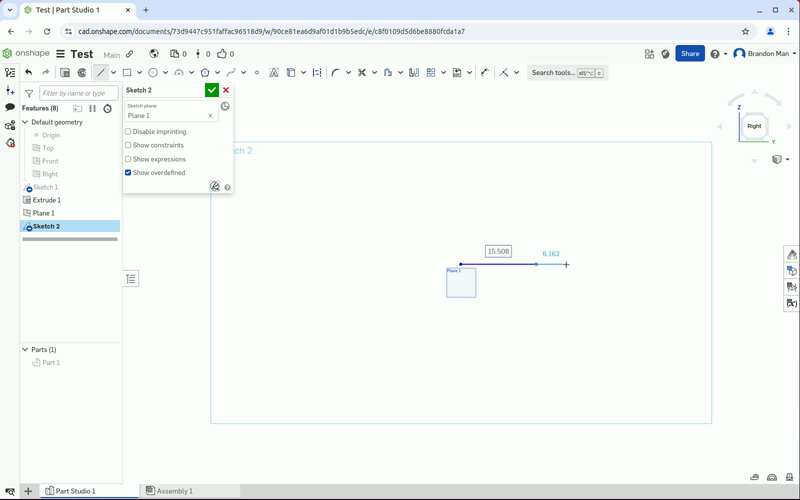
mouse_move(536, 226)
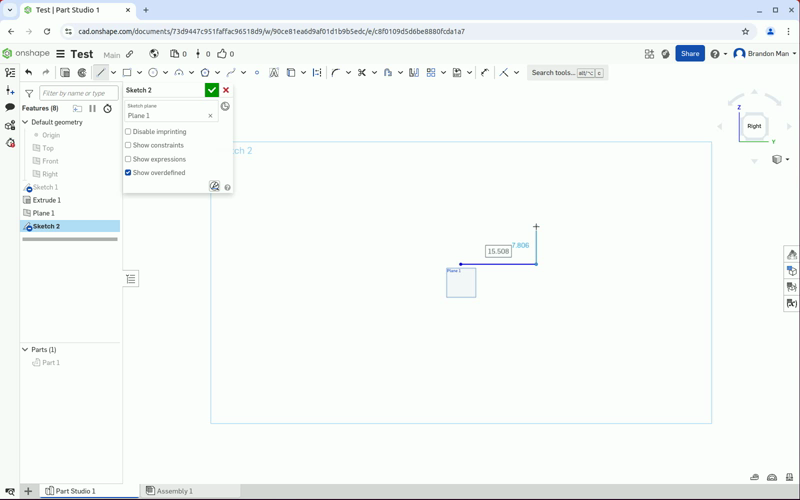
click(536, 226)
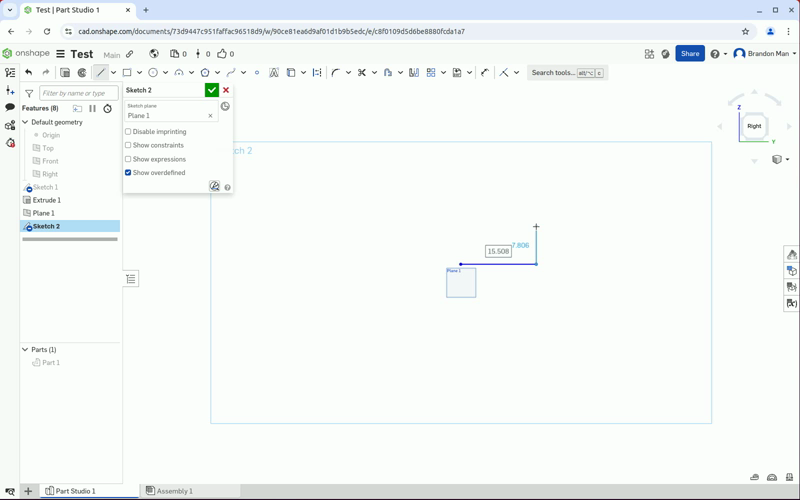
key_up(shift)
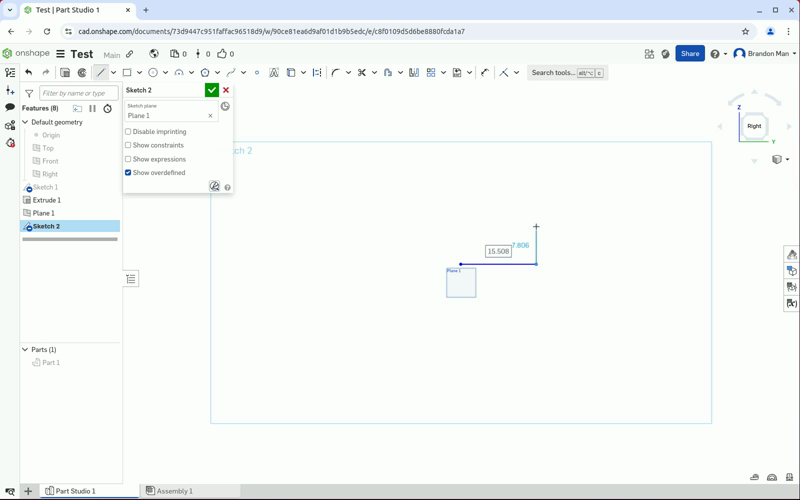
key_down(shift)
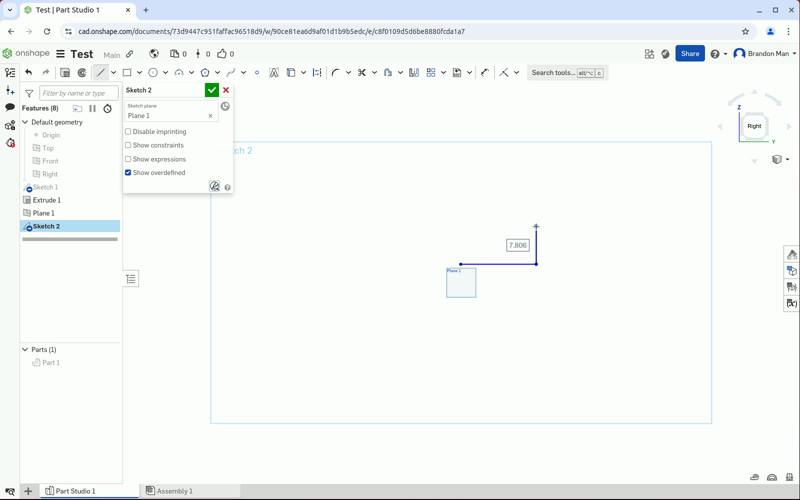
mouse_move(460, 264)
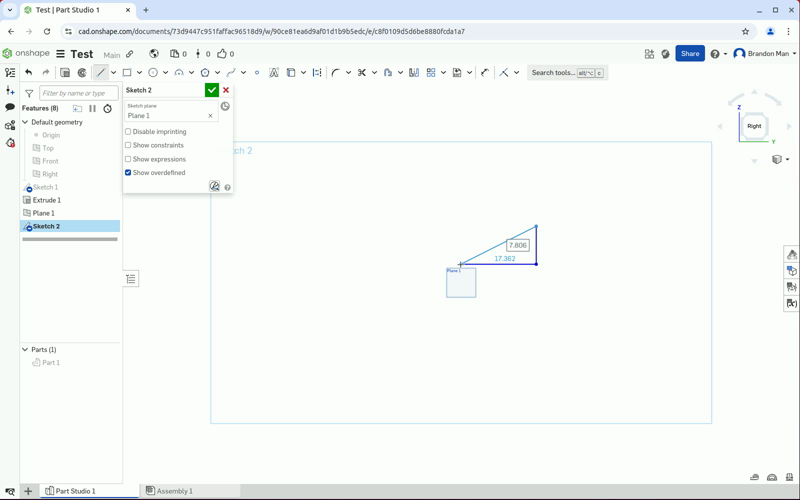
key_up(shift)
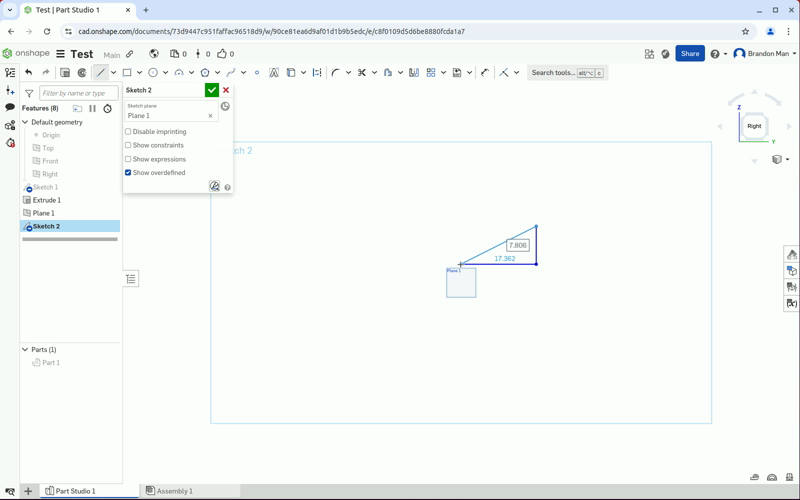
click(460, 264)
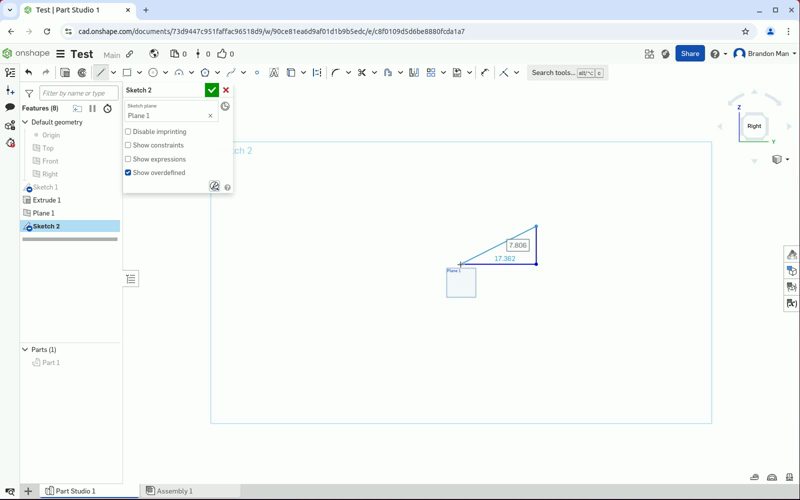
key(esc)
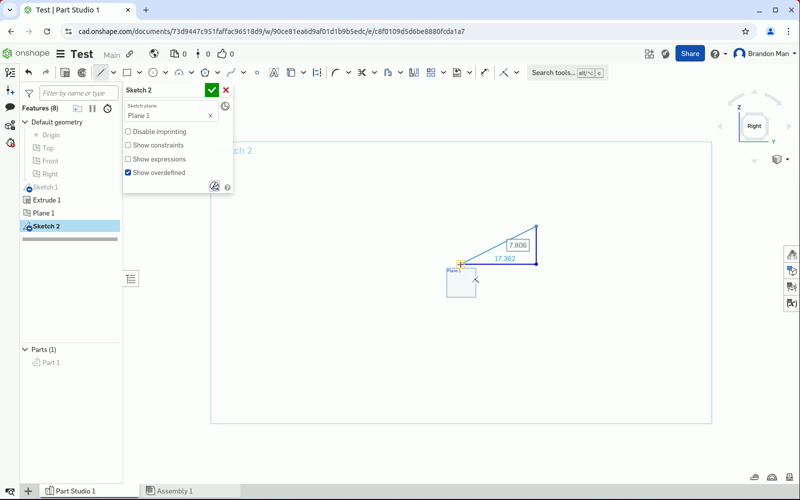
mouse_move(529, 259)
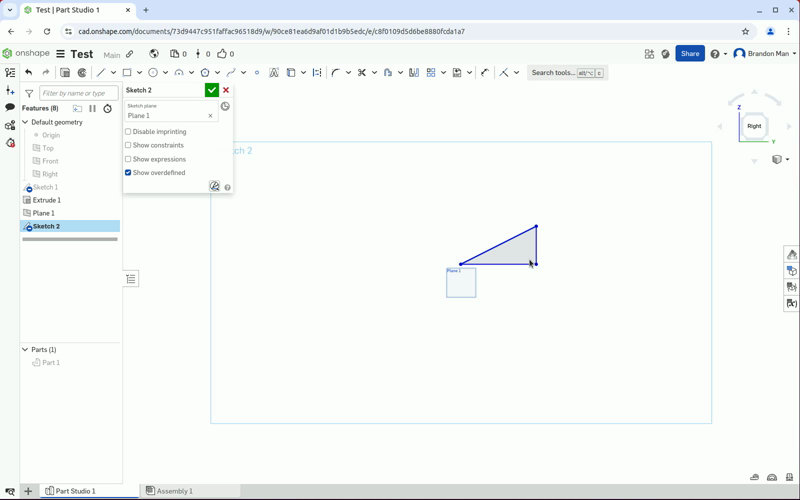
scroll(6)
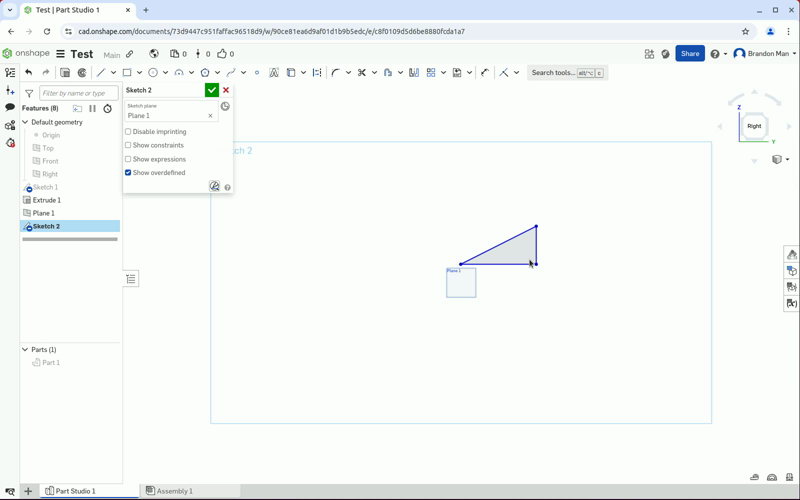
scroll(6)
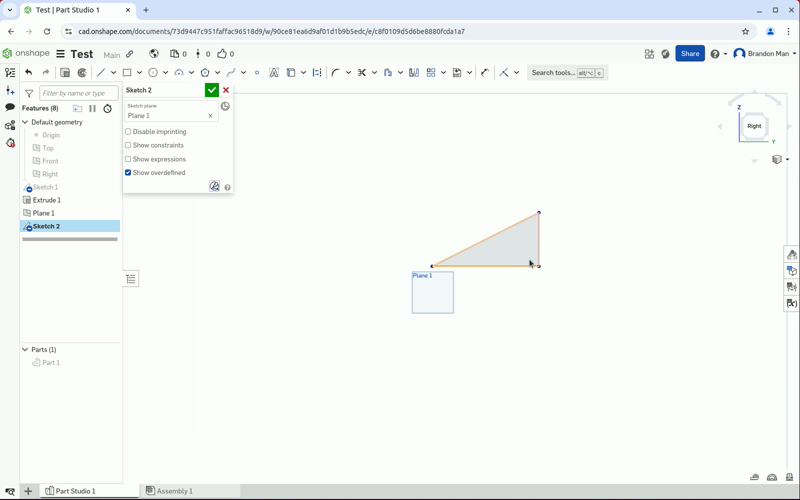
scroll(6)
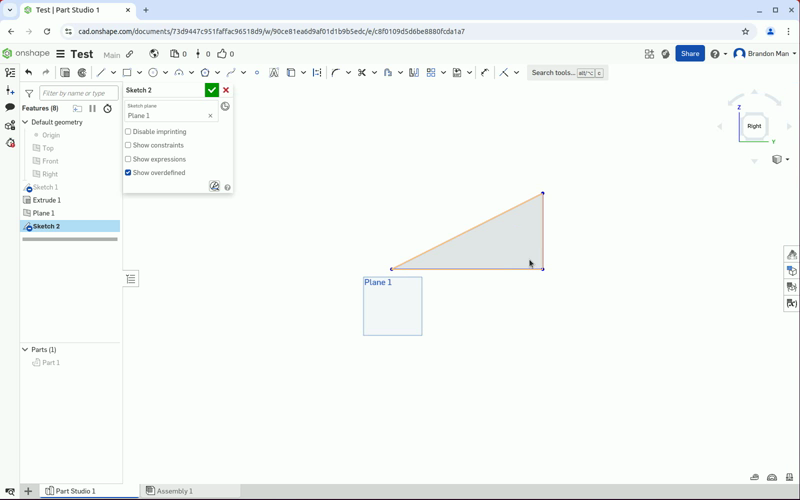
scroll(6)
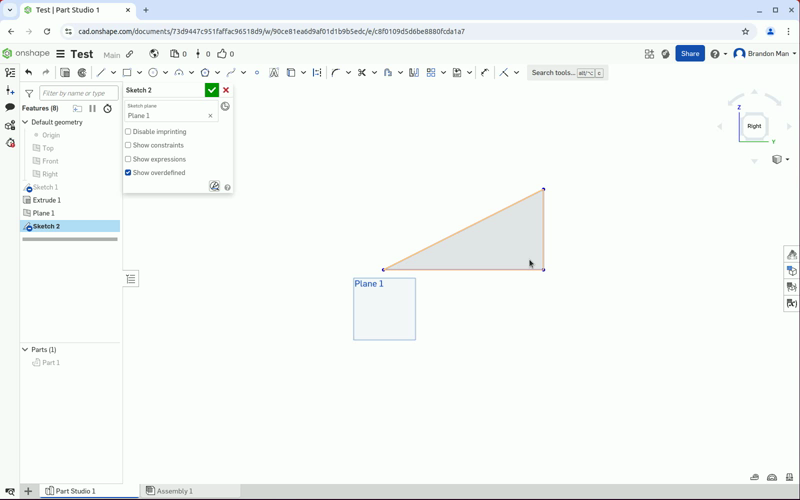
scroll(6)
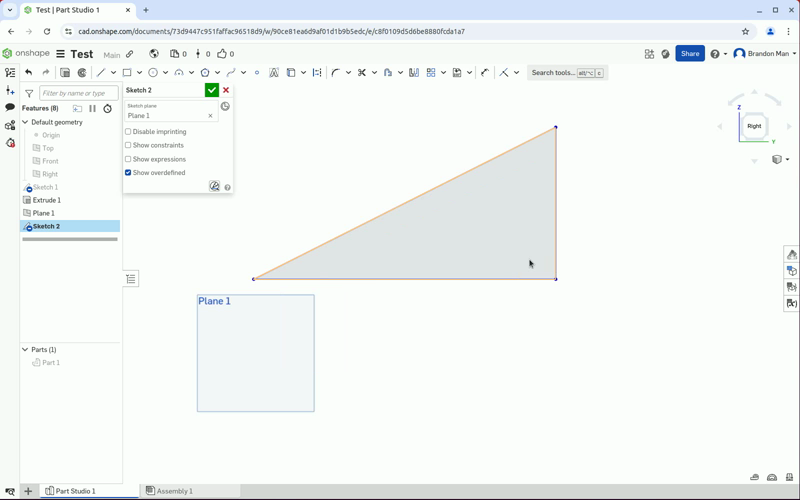
scroll(6)
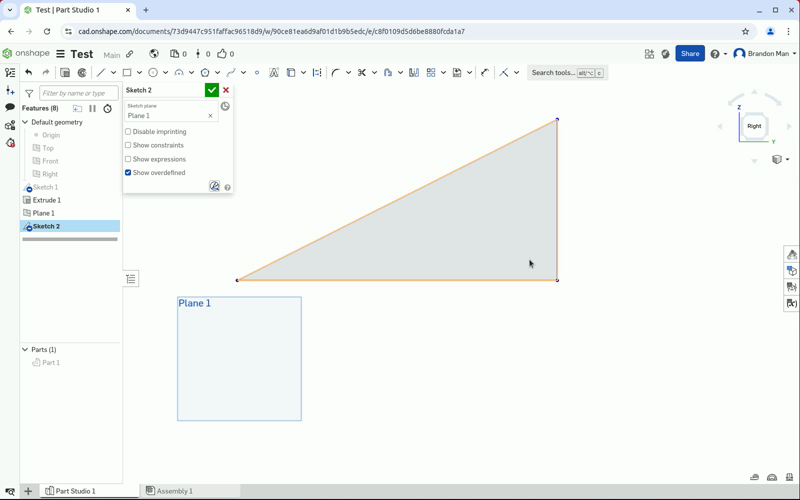
scroll(6)
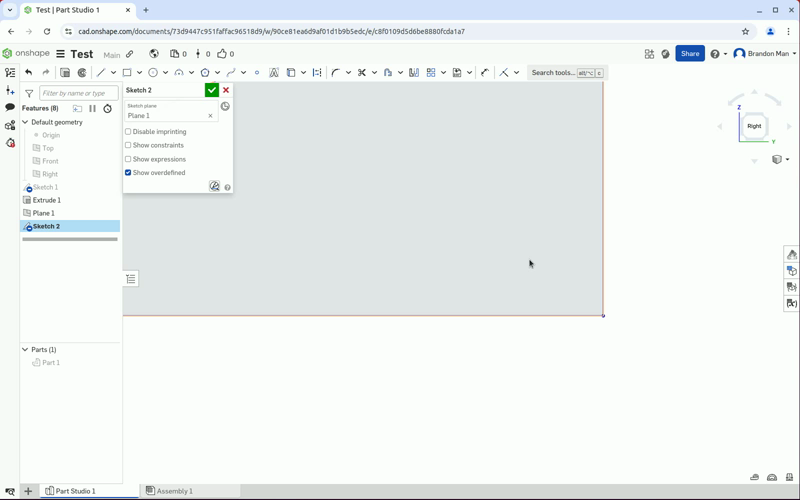
click(529, 259)
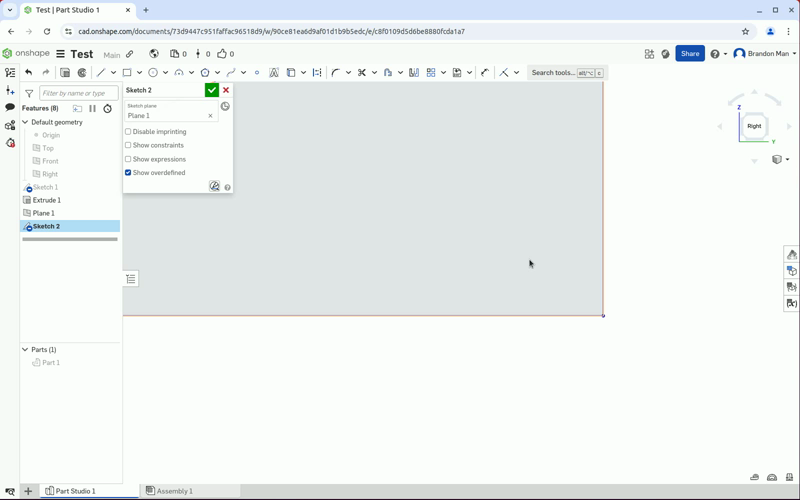
scroll(-6)
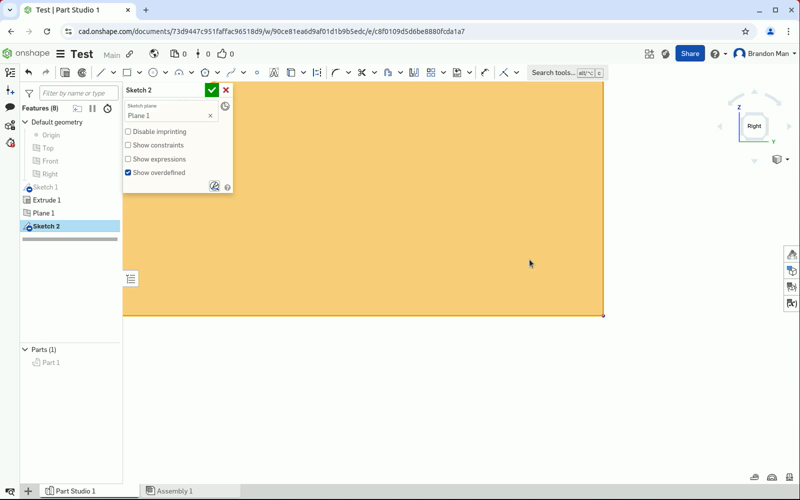
scroll(-6)
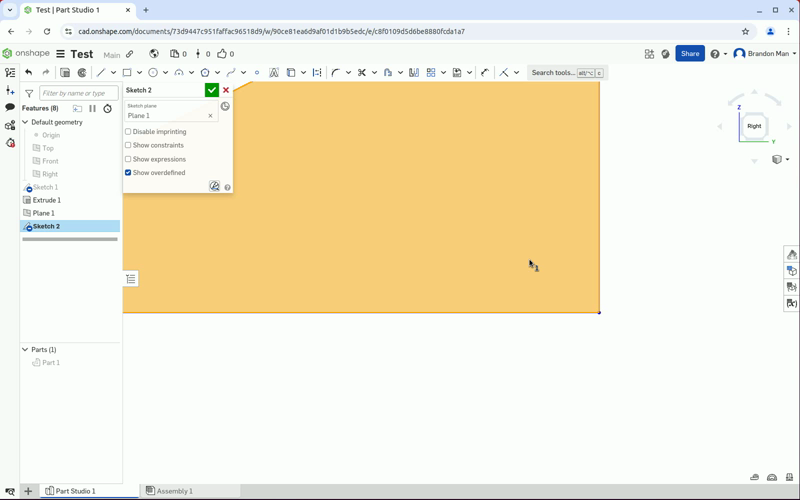
scroll(-6)
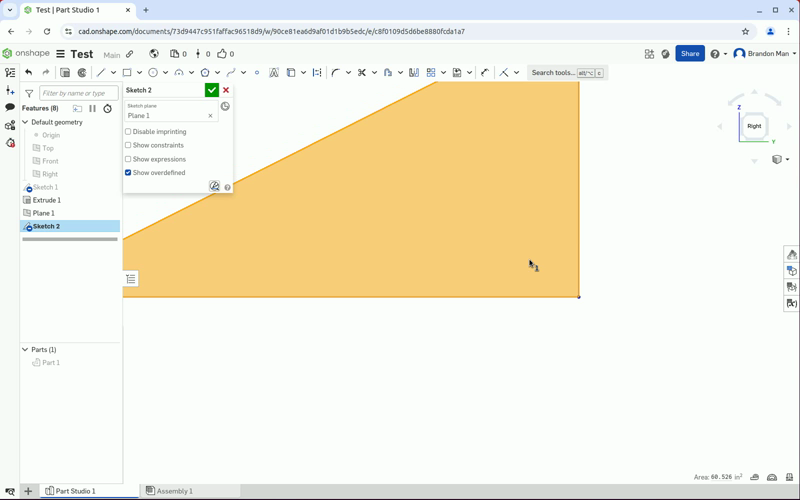
scroll(-6)
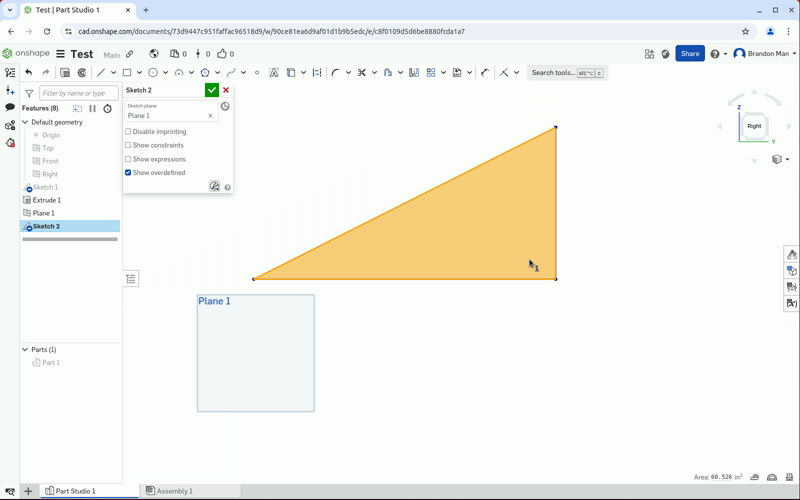
scroll(-6)
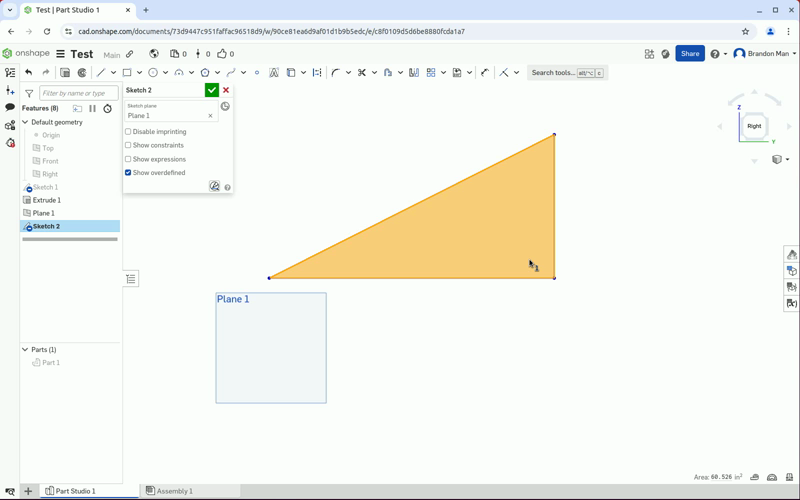
scroll(-6)
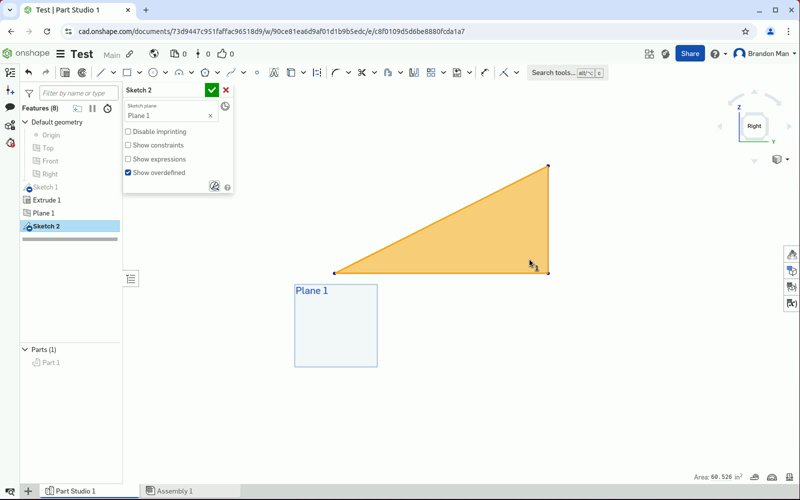
scroll(-6)
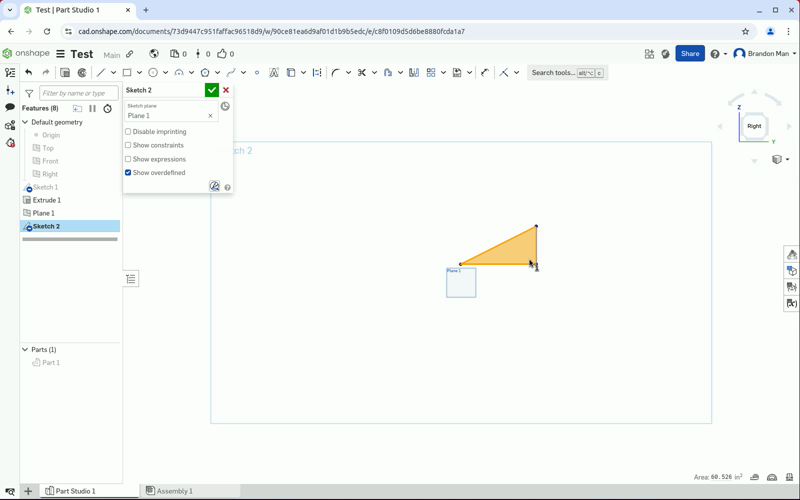
mouse_move(73, 352)
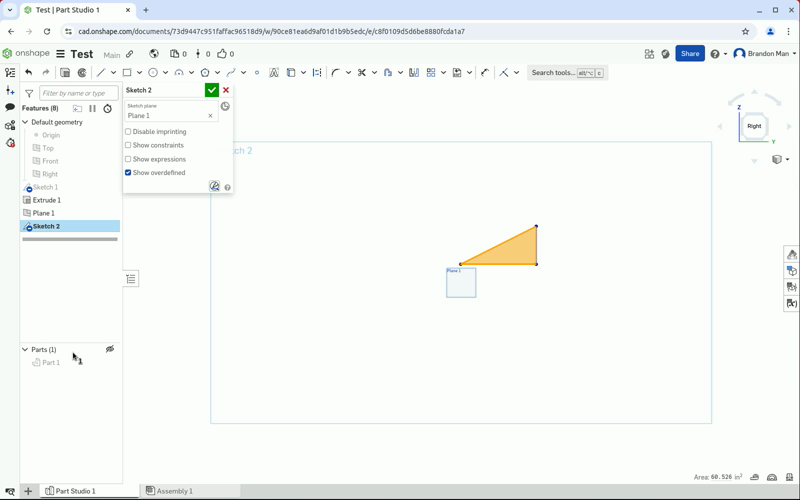
key(shift+y)
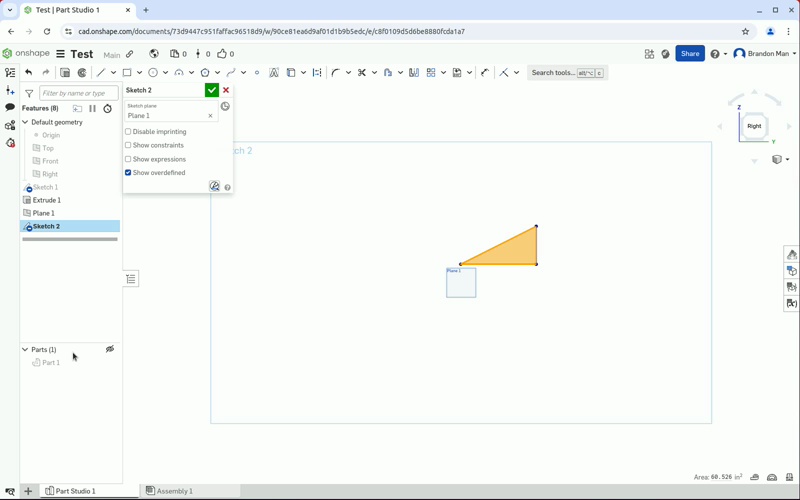
key(shift+e)
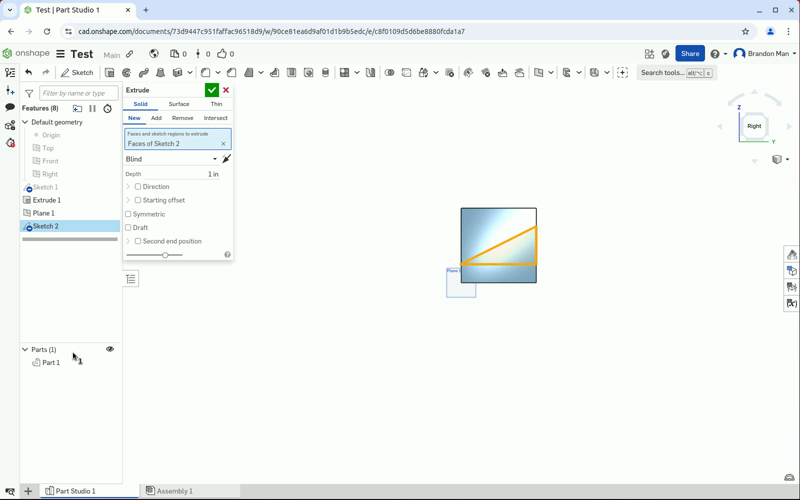
mouse_move(143, 106)
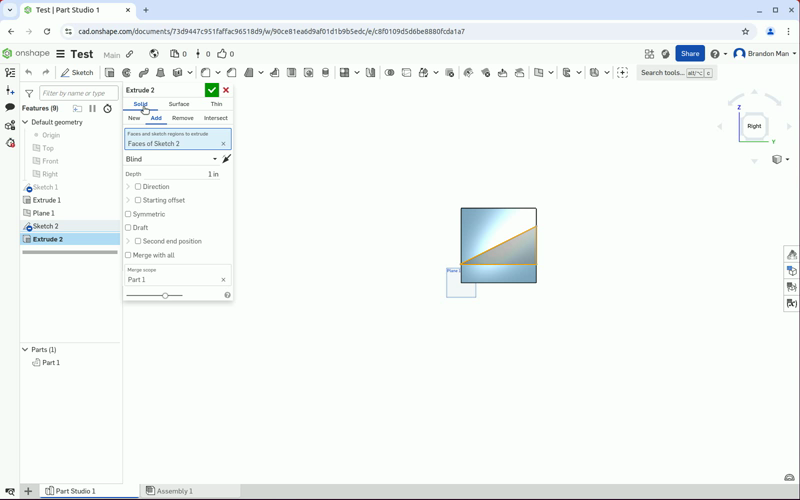
click(143, 106)
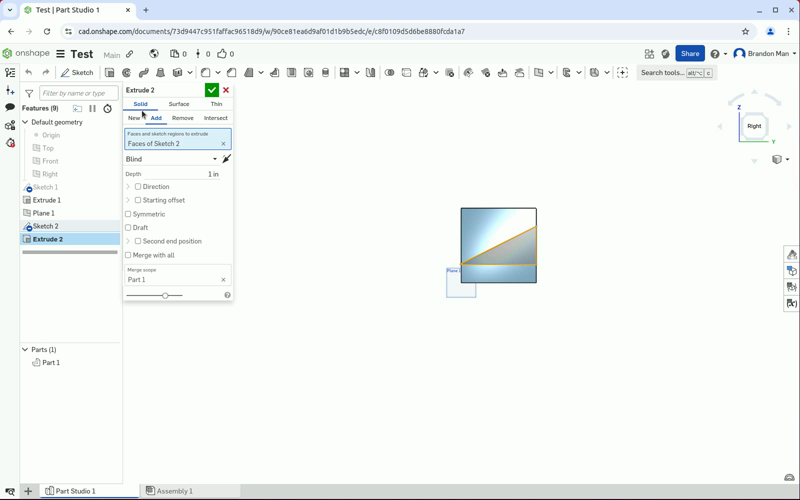
mouse_move(137, 120)
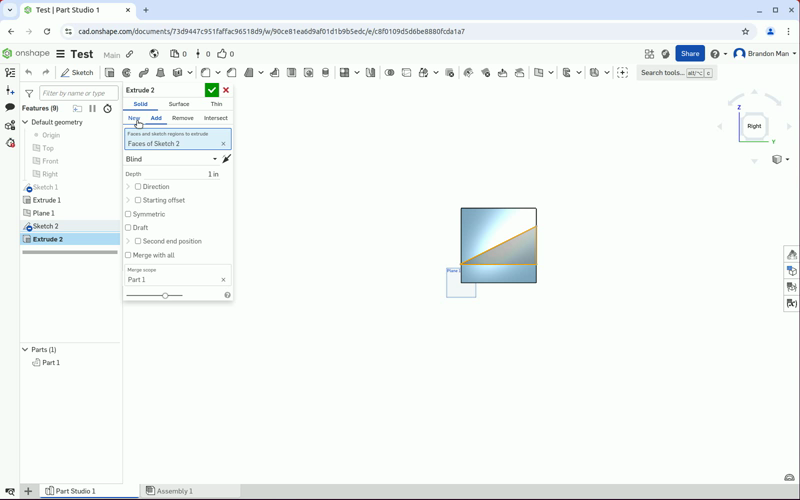
click(137, 120)
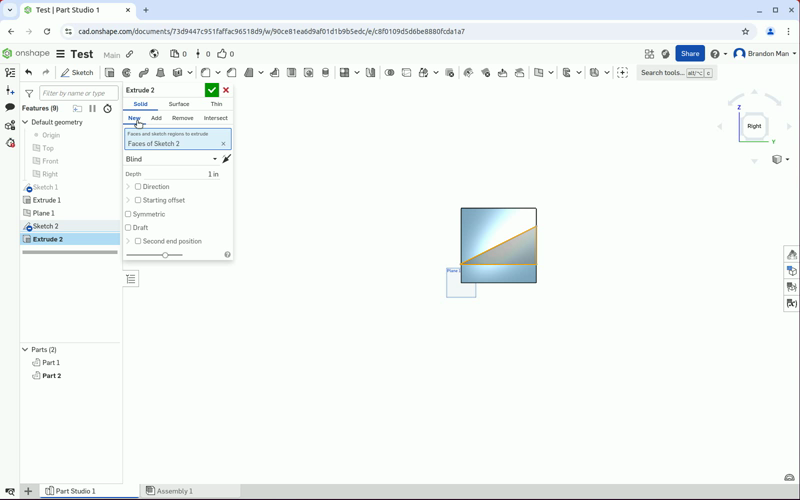
key(tab, 4)
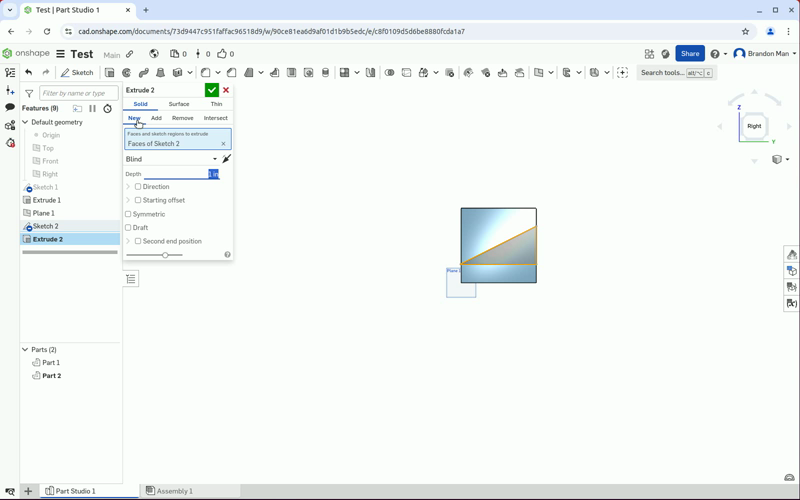
text(15.405)
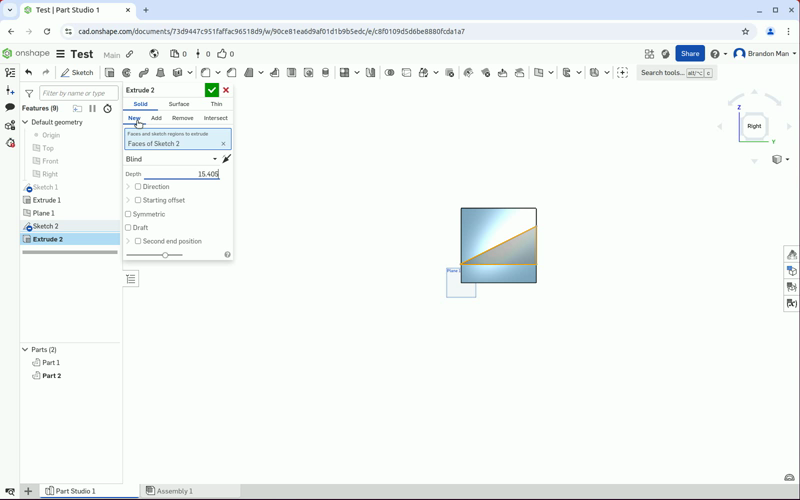
key(enter)
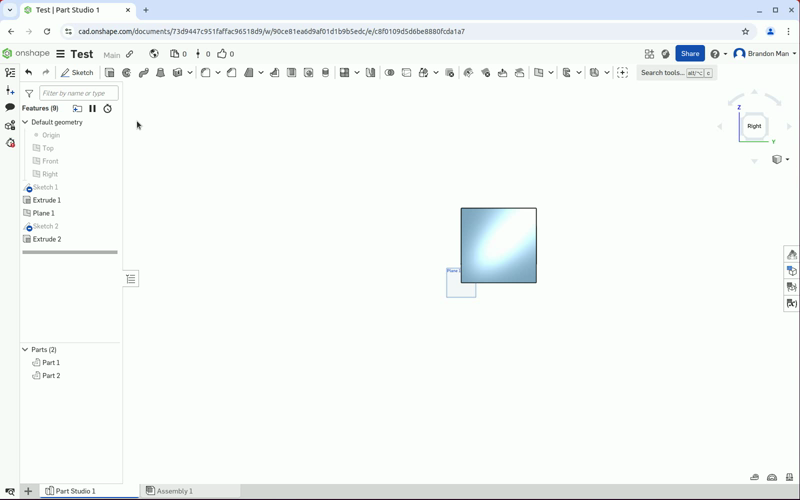
key(shift+h)
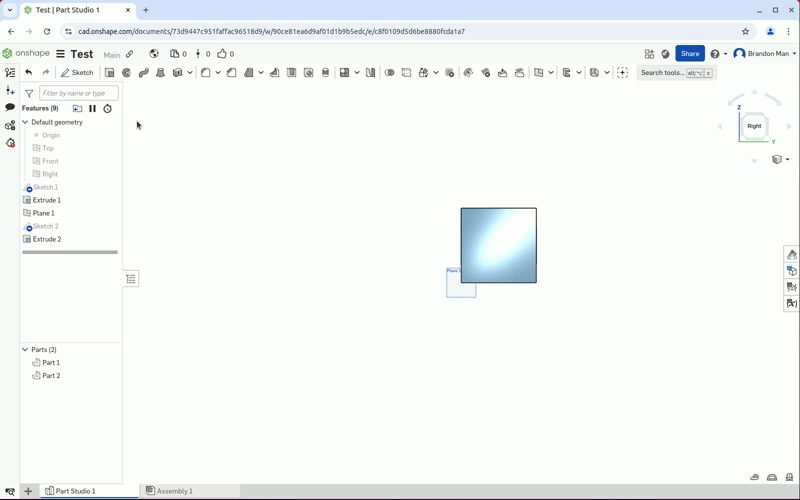
key(shift+h)
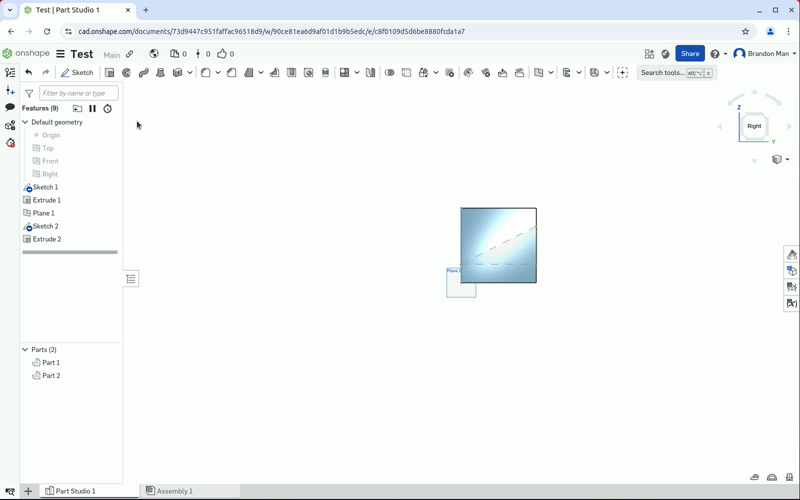
key(shift+7)
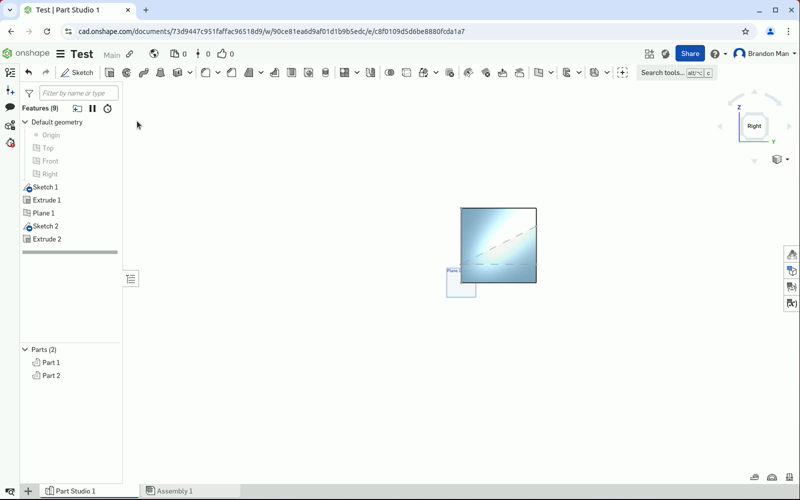
key(right, 2)
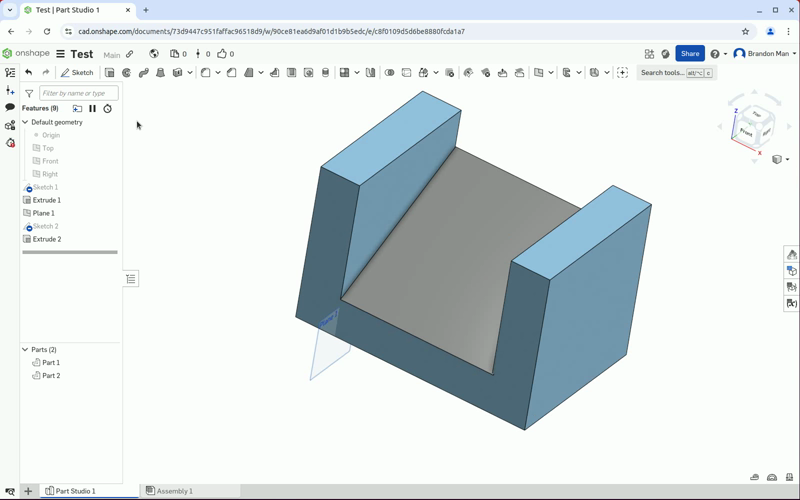
key(down, 2)
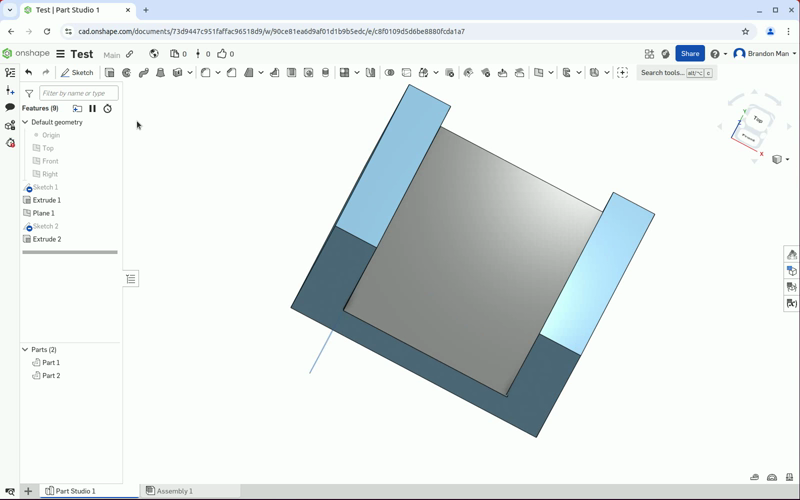
key(up, 2)
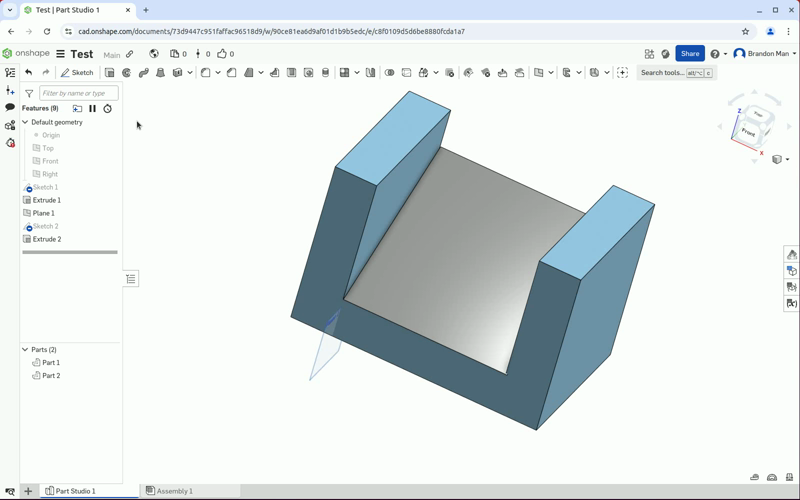
key(left, 2)
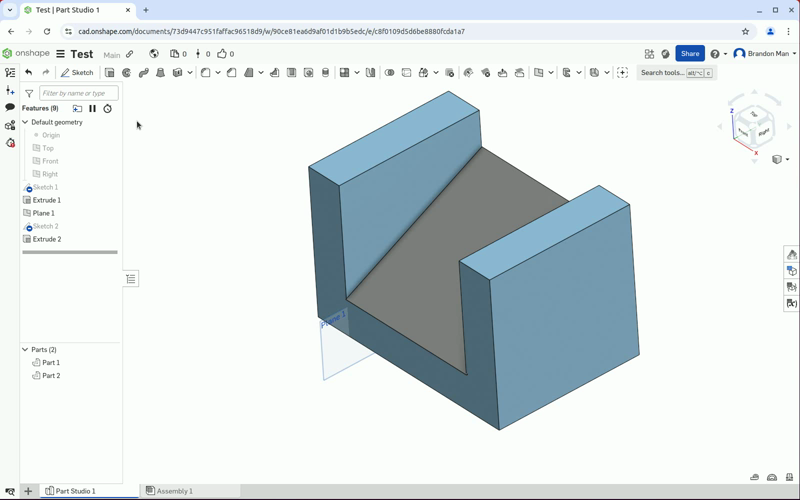
mouse_move(73, 189)
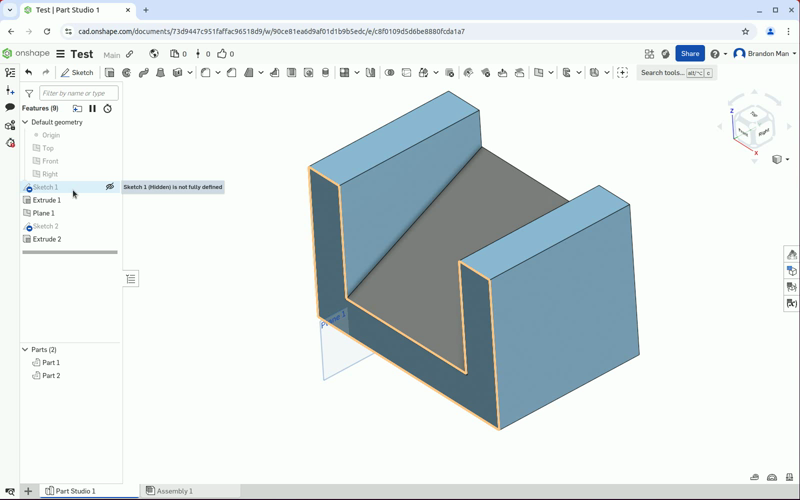
click(73, 189)